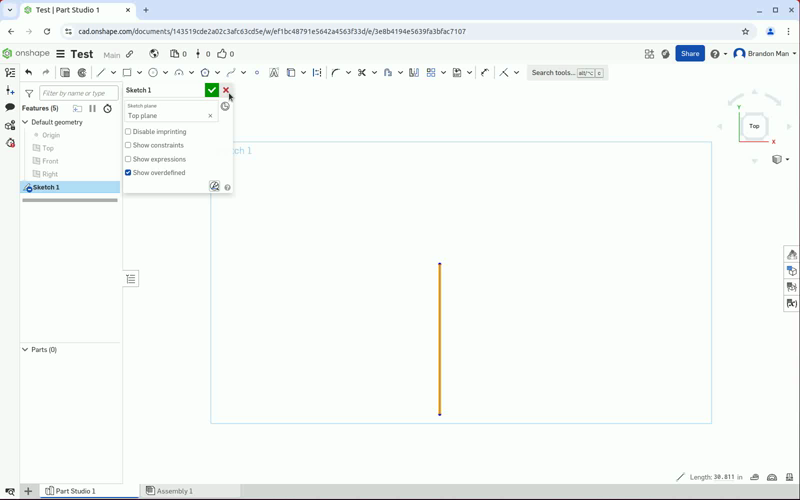
key(shift+h)
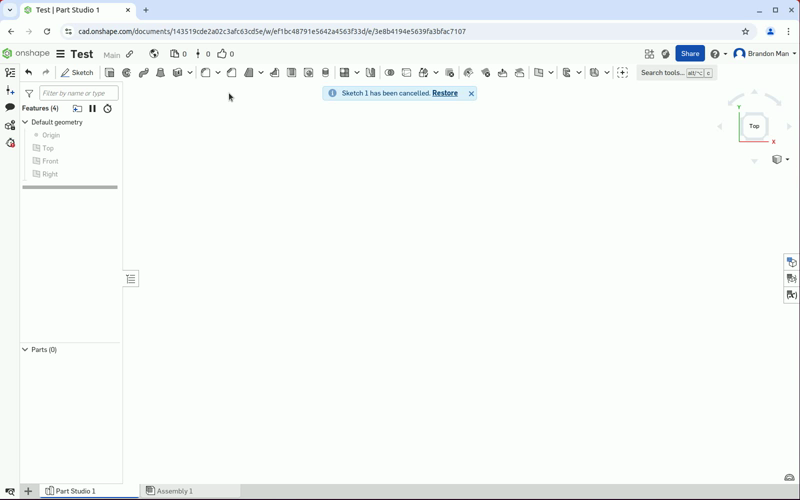
mouse_move(73, 352)
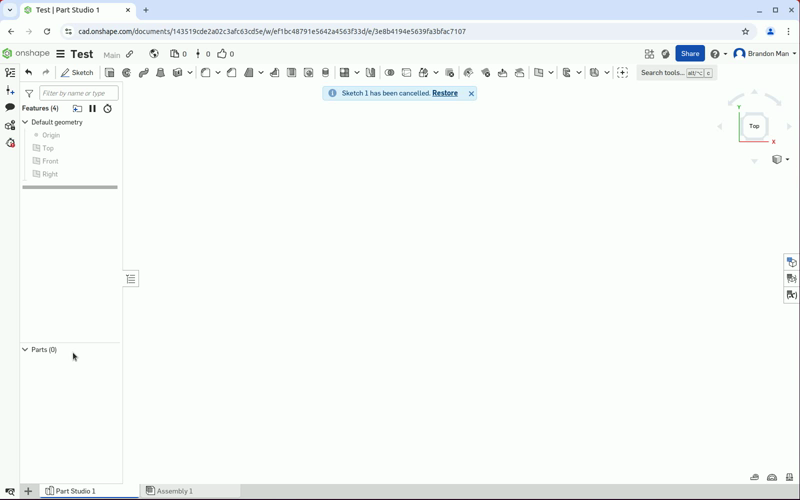
key(y)
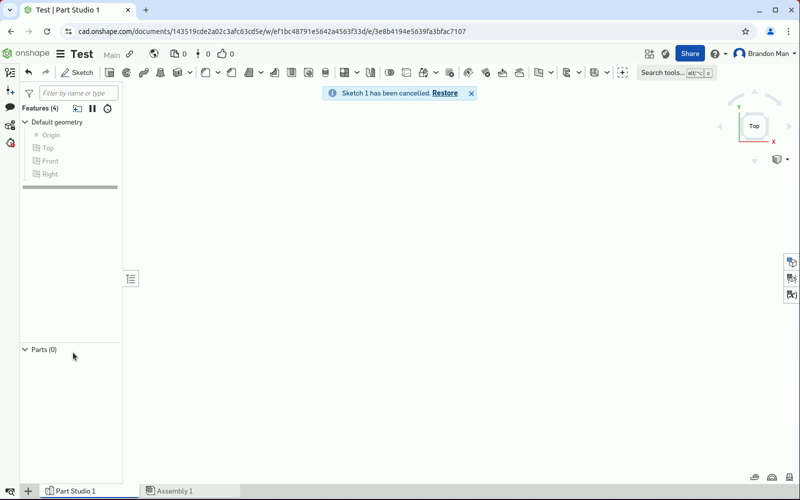
key(shift+p)
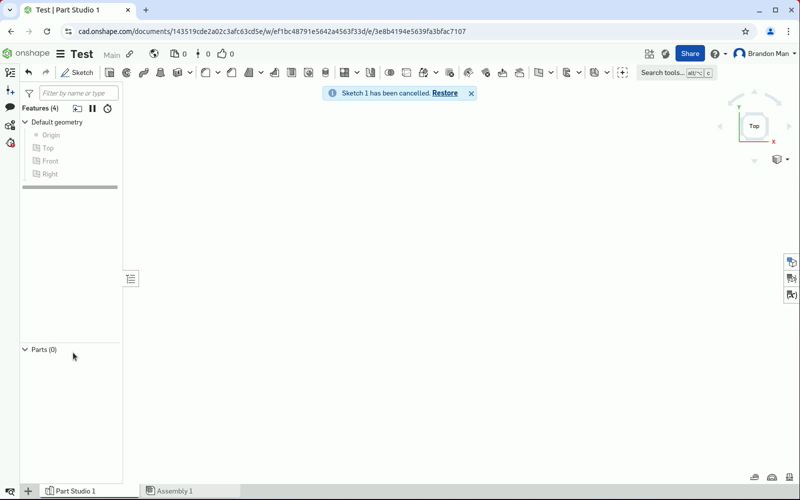
key(space)
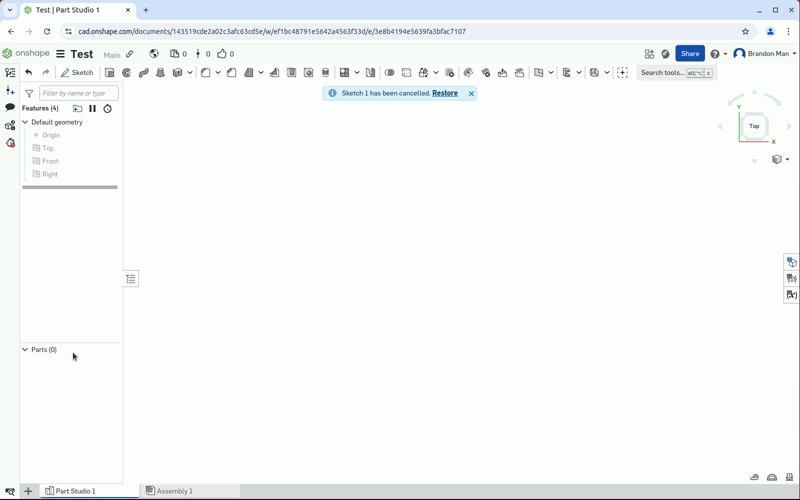
key_down(shift)
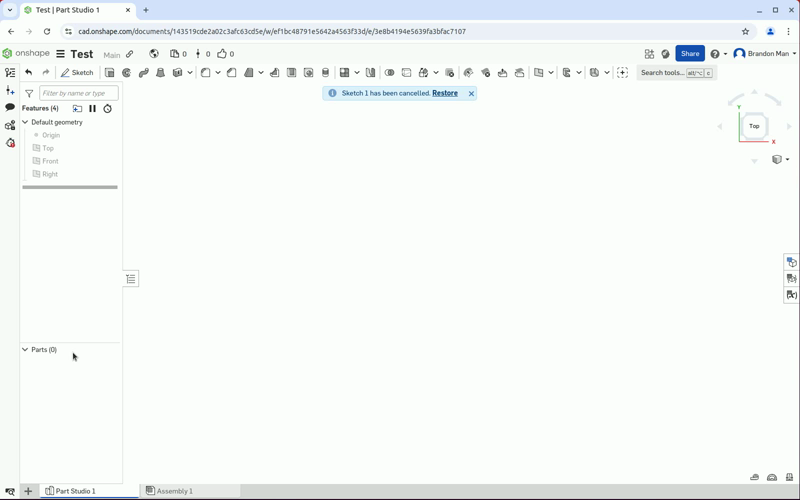
key(up)
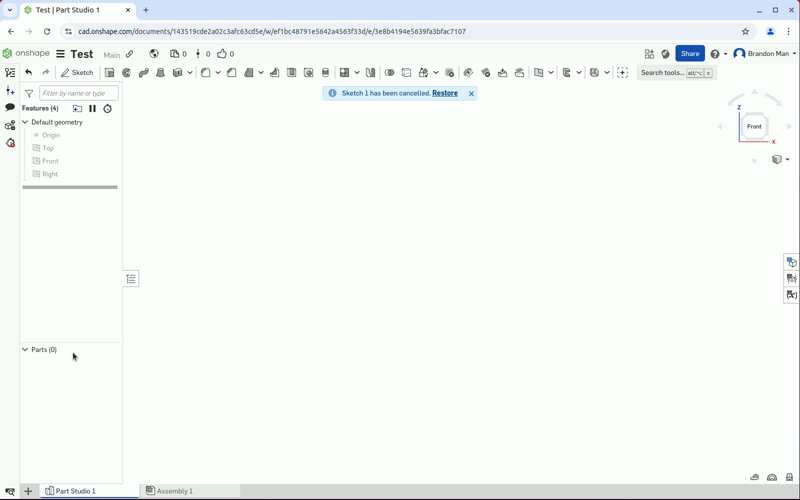
key_up(shift)
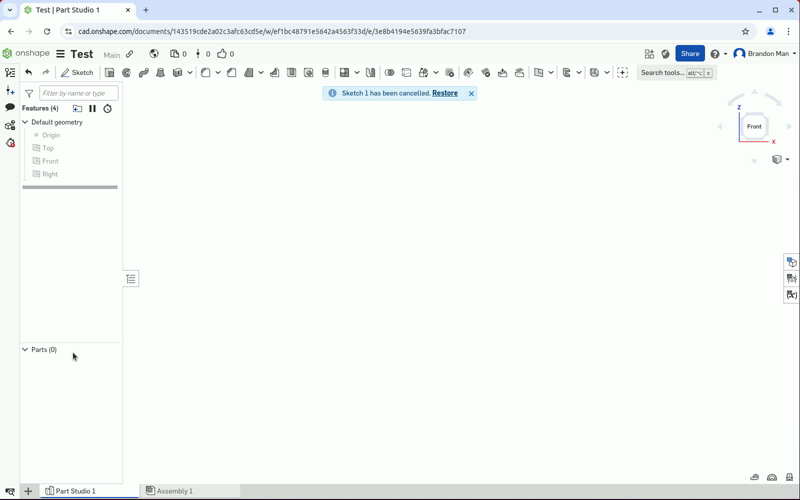
mouse_move(73, 352)
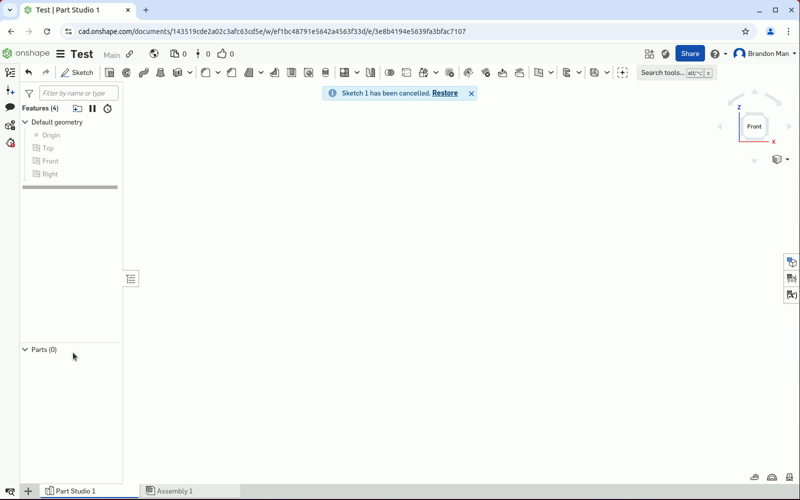
key(shift+y)
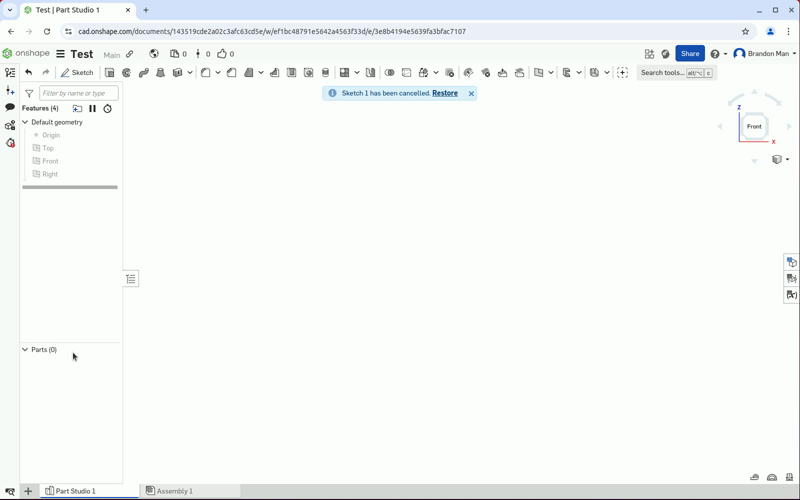
key(shift+s)
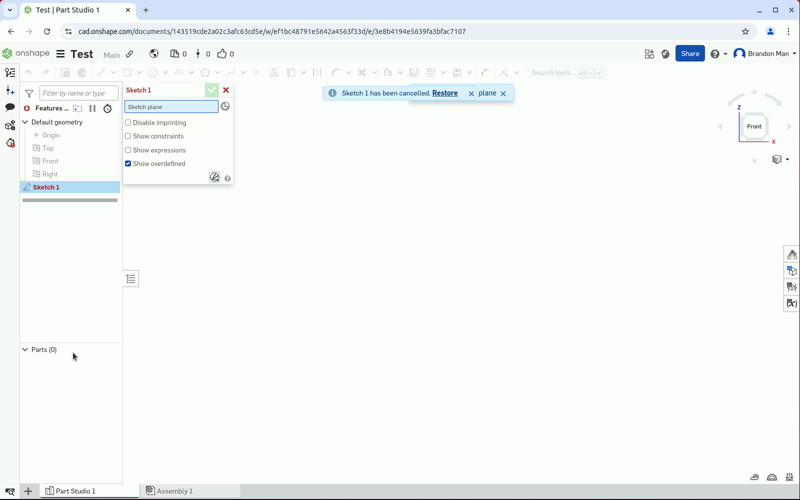
mouse_move(73, 163)
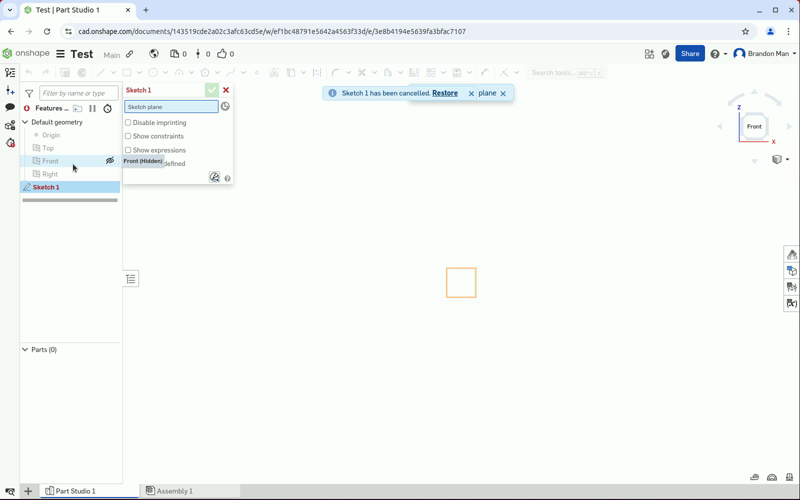
click(73, 163)
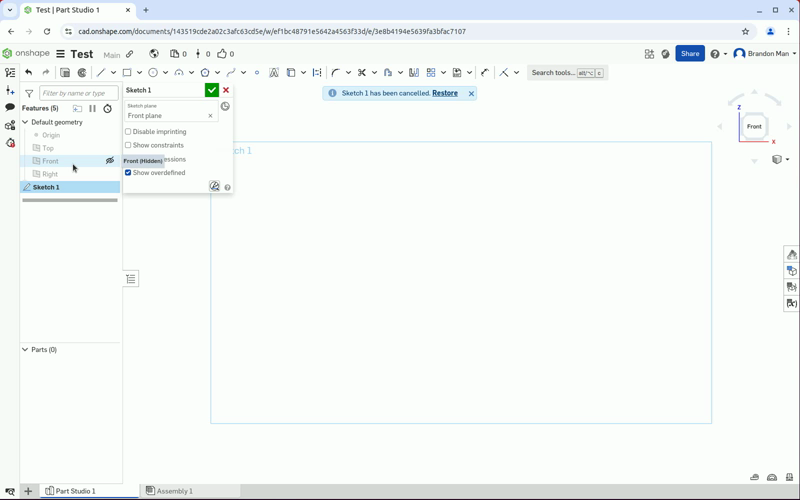
mouse_move(73, 352)
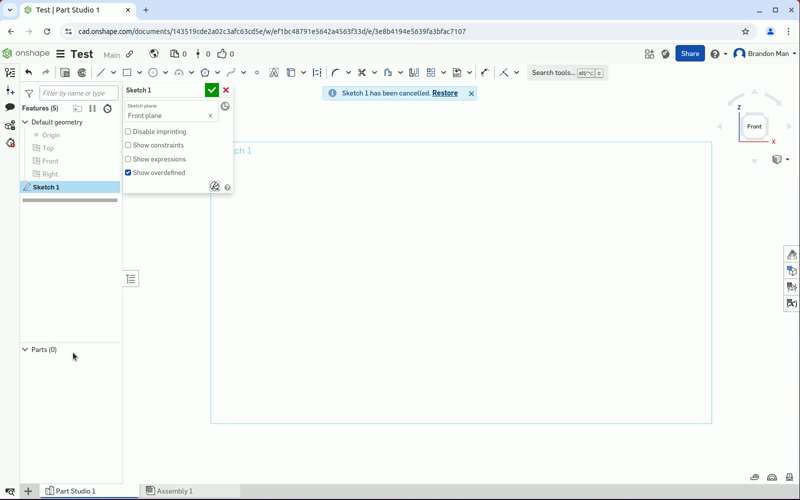
key(y)
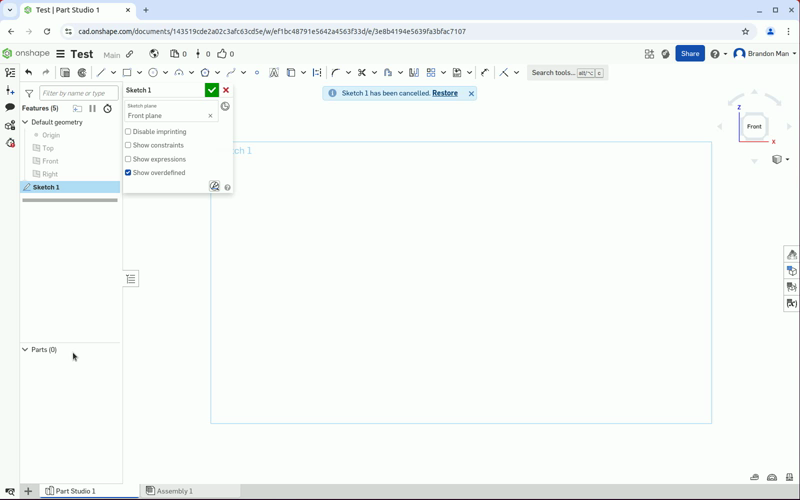
key(l)
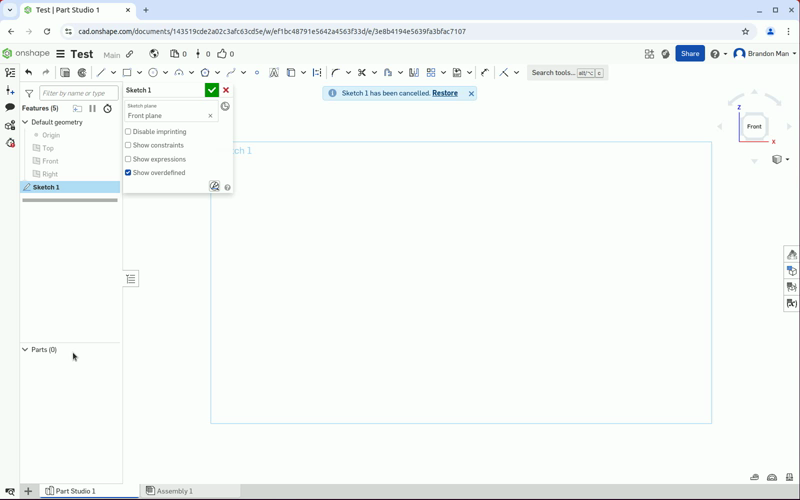
key_down(shift)
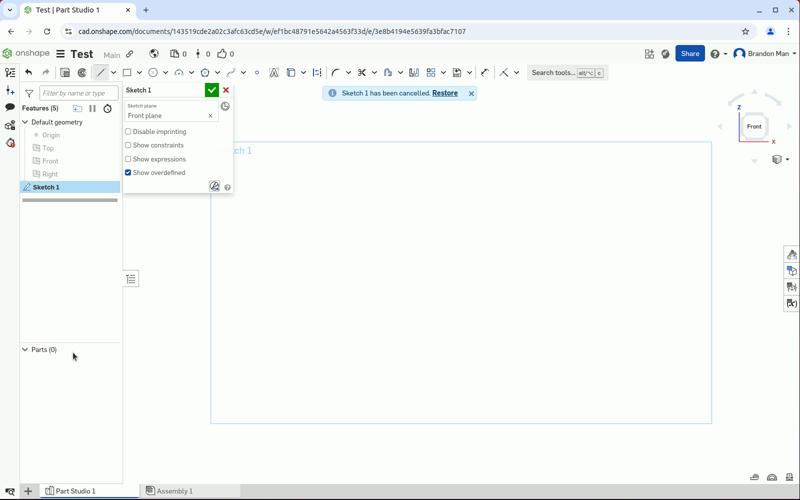
mouse_move(401, 219)
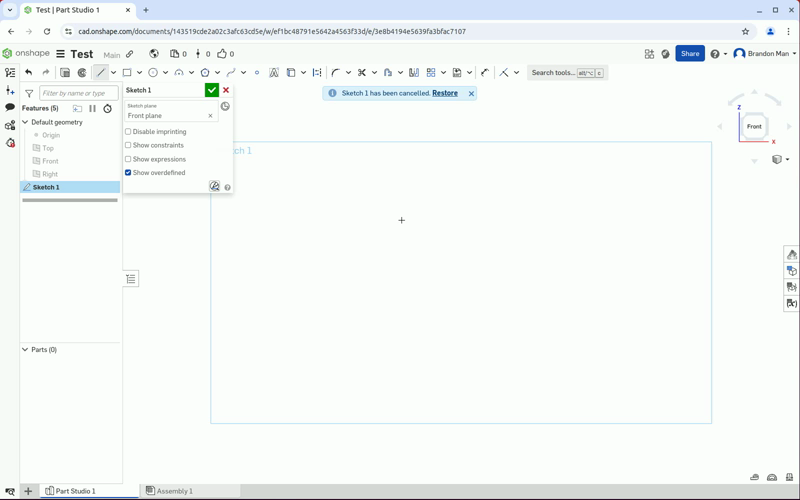
click(401, 219)
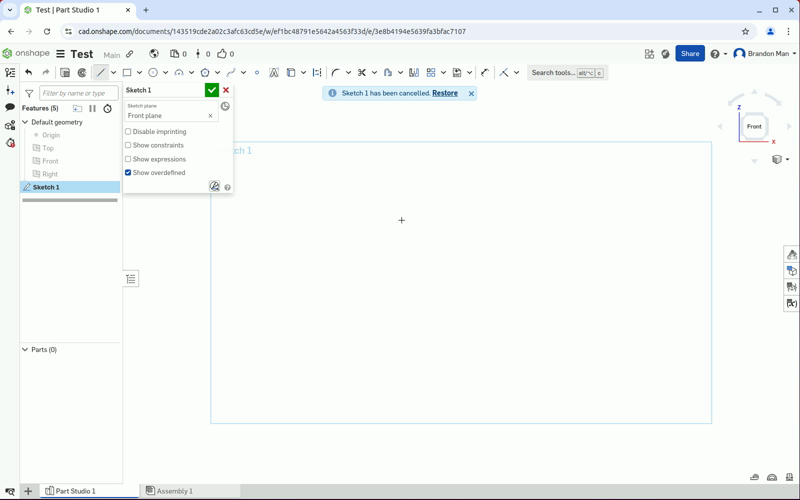
key_up(shift)
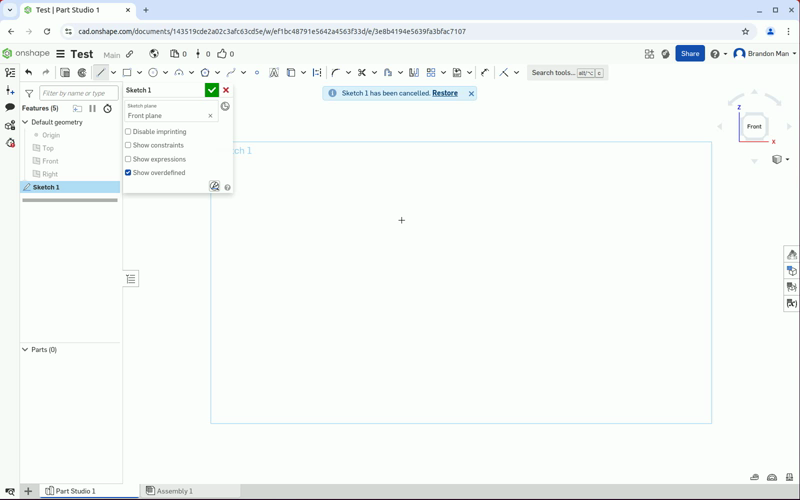
key_down(shift)
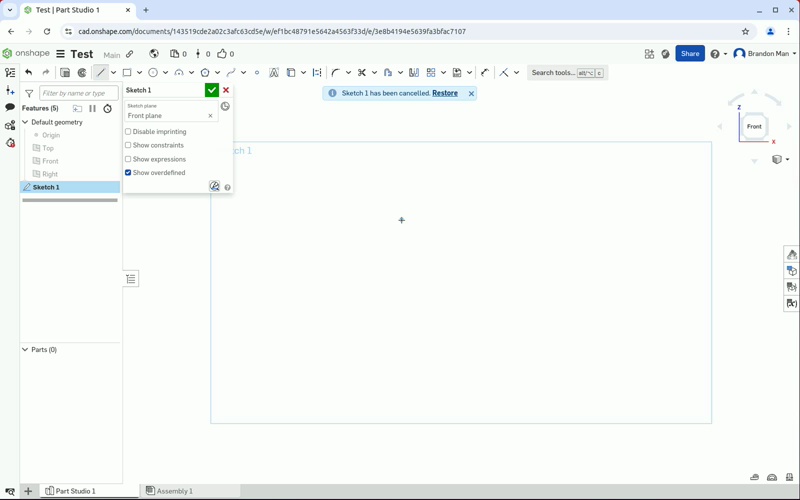
mouse_move(404, 324)
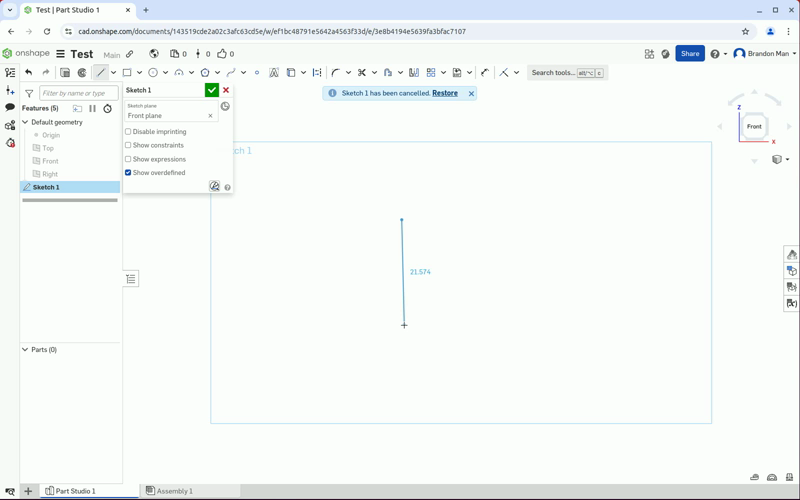
click(404, 324)
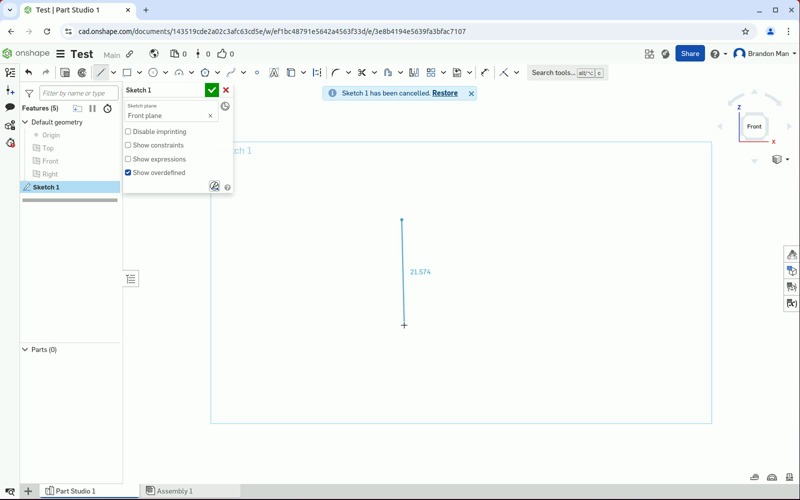
key_up(shift)
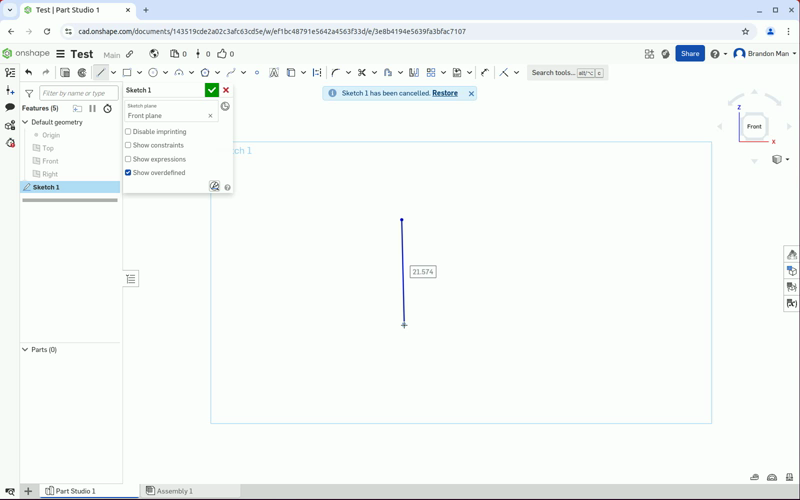
key_down(shift)
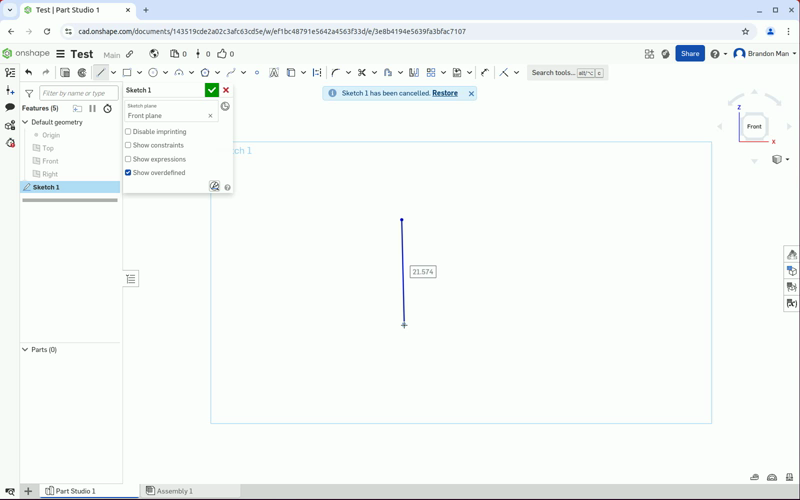
mouse_move(514, 324)
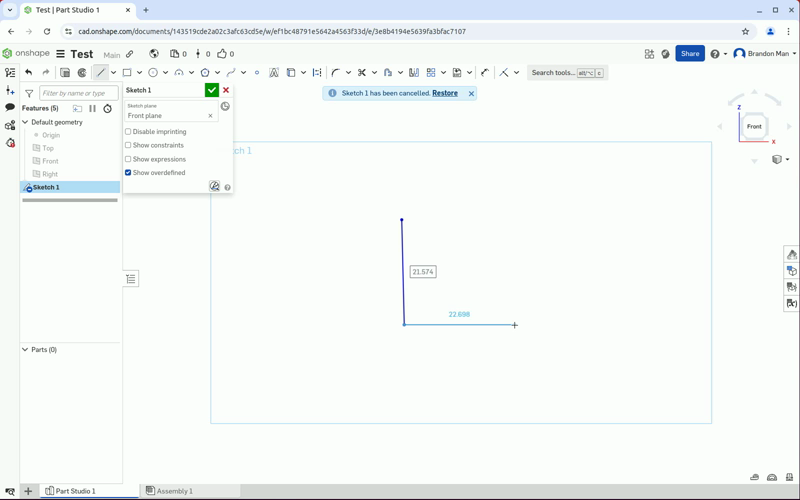
click(514, 324)
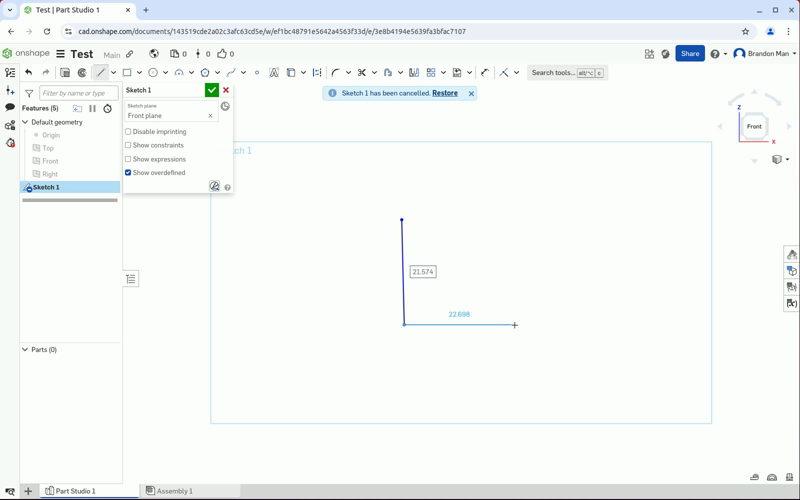
key_up(shift)
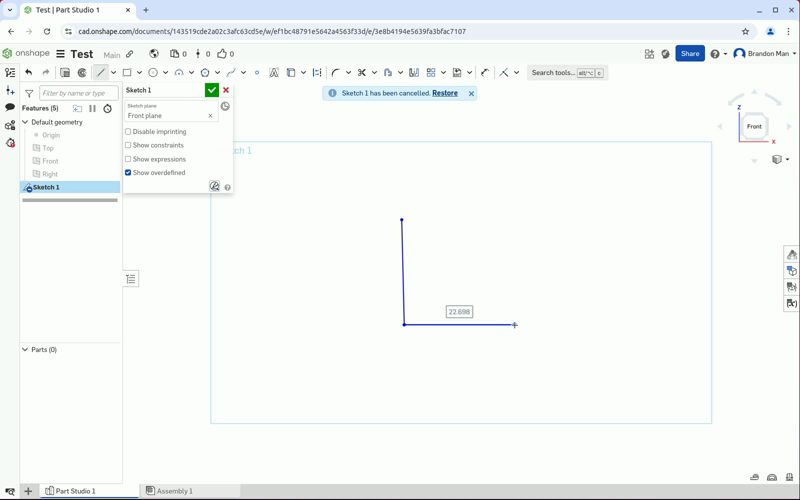
key_down(shift)
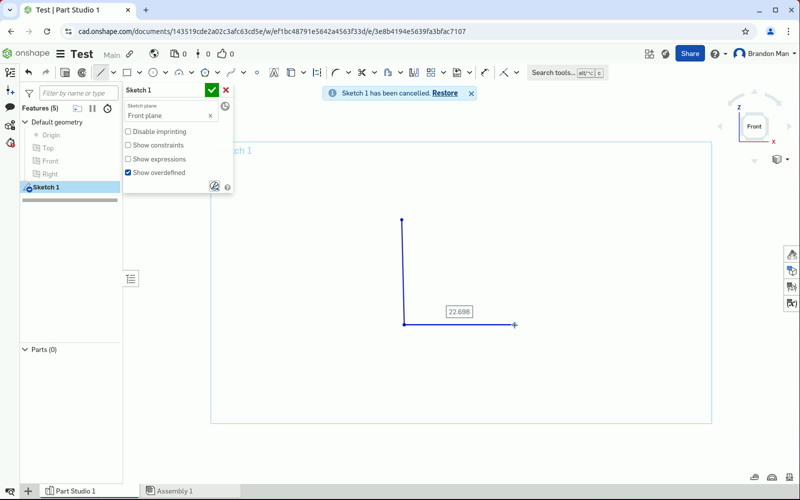
mouse_move(514, 219)
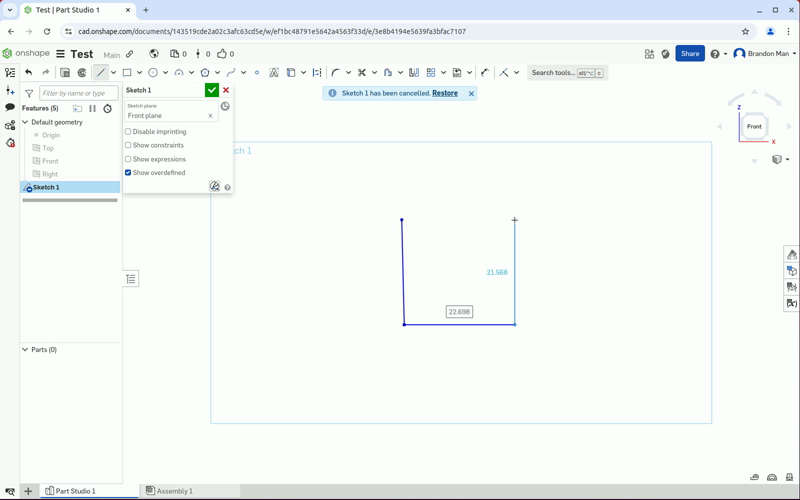
click(514, 219)
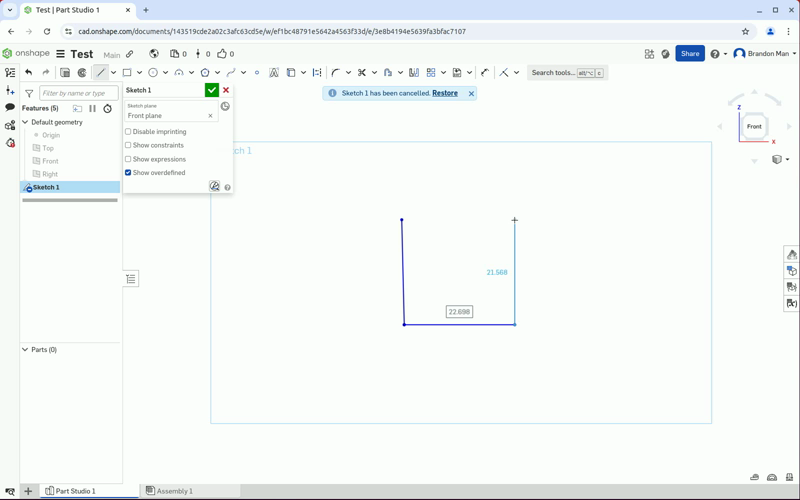
key_up(shift)
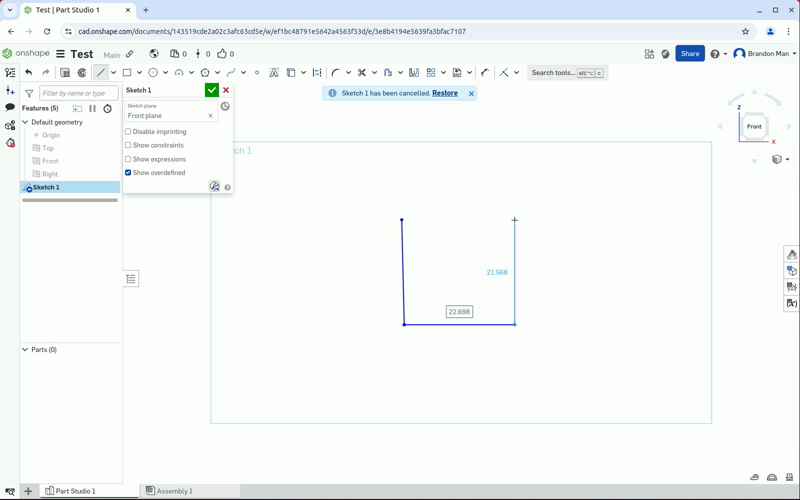
key_down(shift)
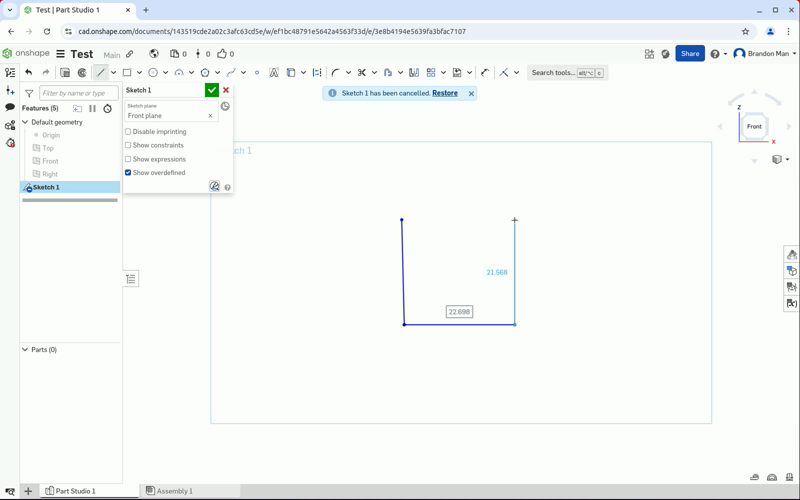
mouse_move(401, 219)
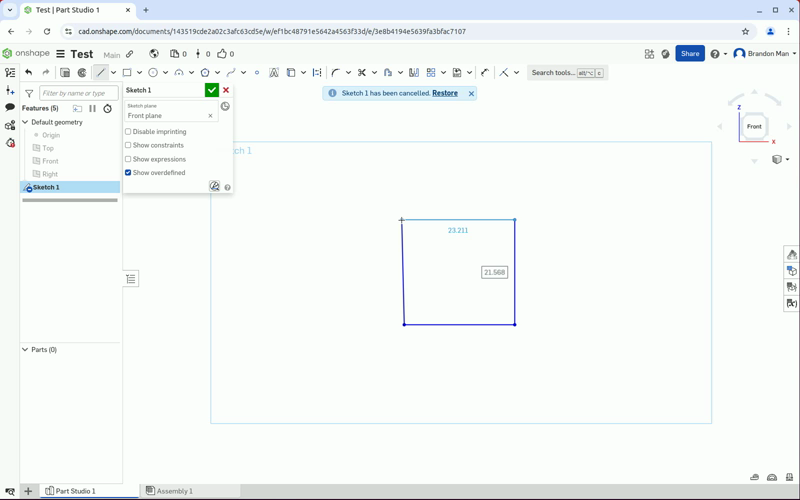
key_up(shift)
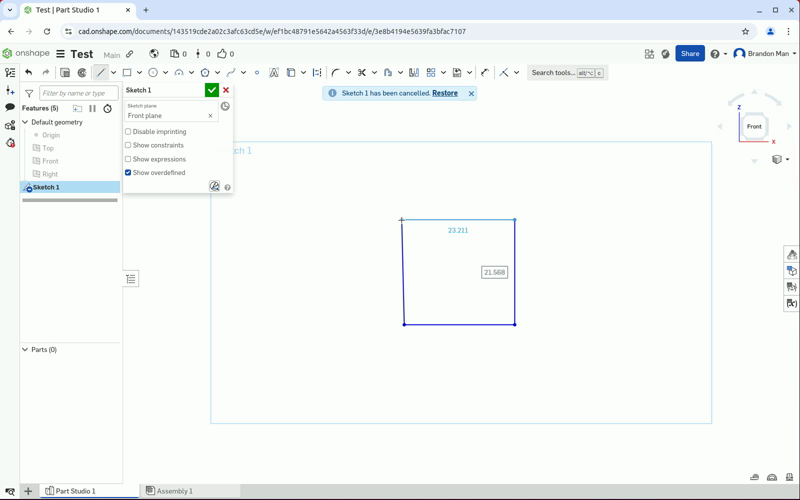
click(401, 219)
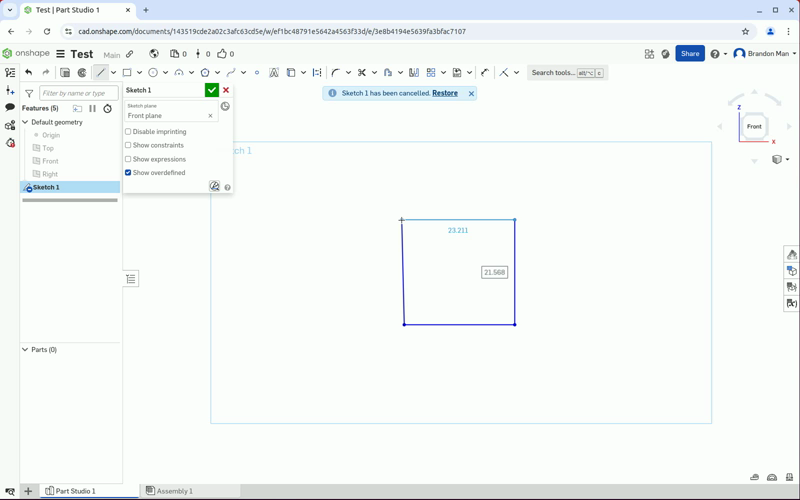
key(esc)
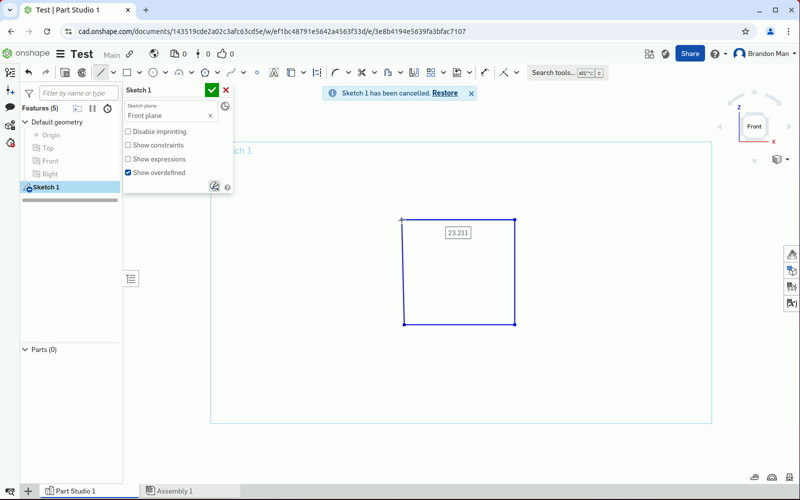
mouse_move(499, 307)
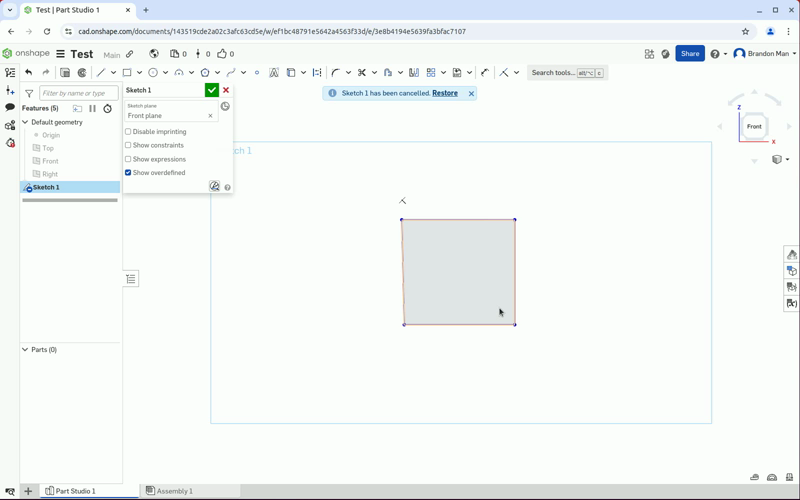
click(499, 307)
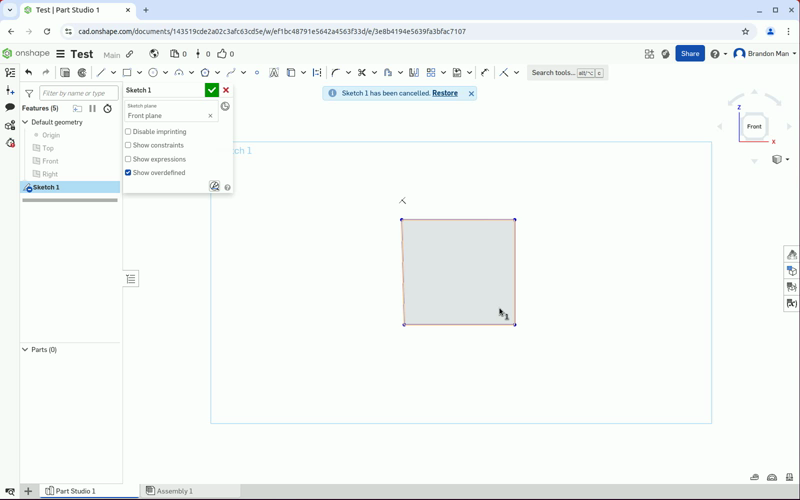
mouse_move(73, 352)
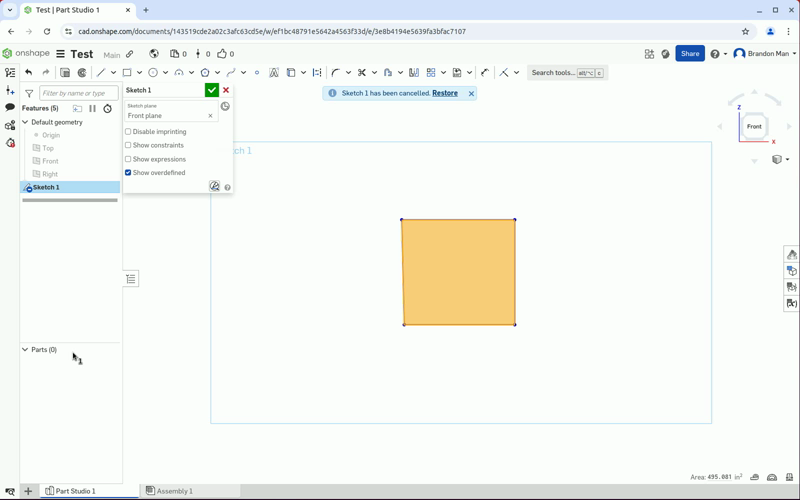
key(shift+y)
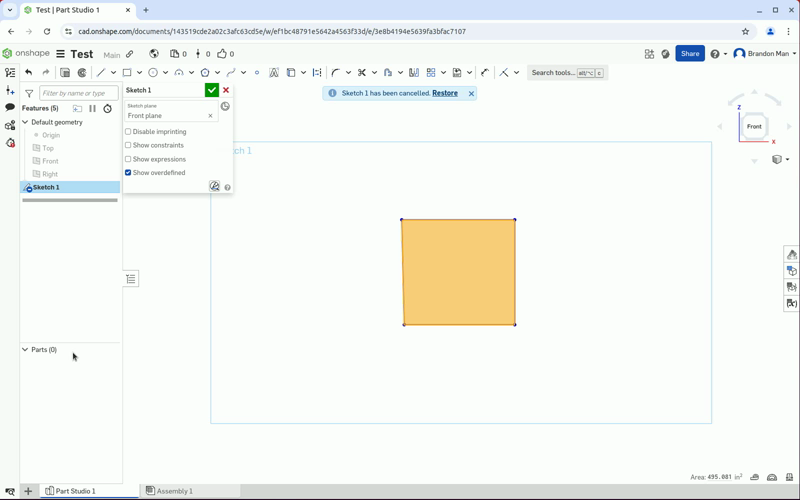
key(shift+e)
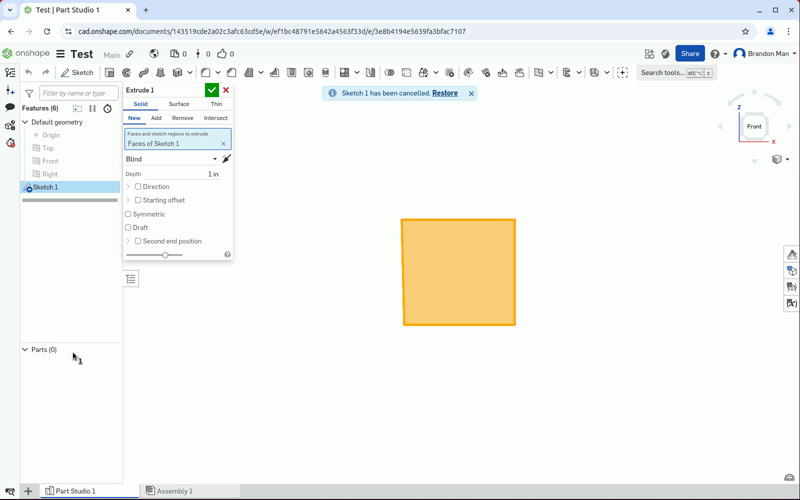
mouse_move(143, 106)
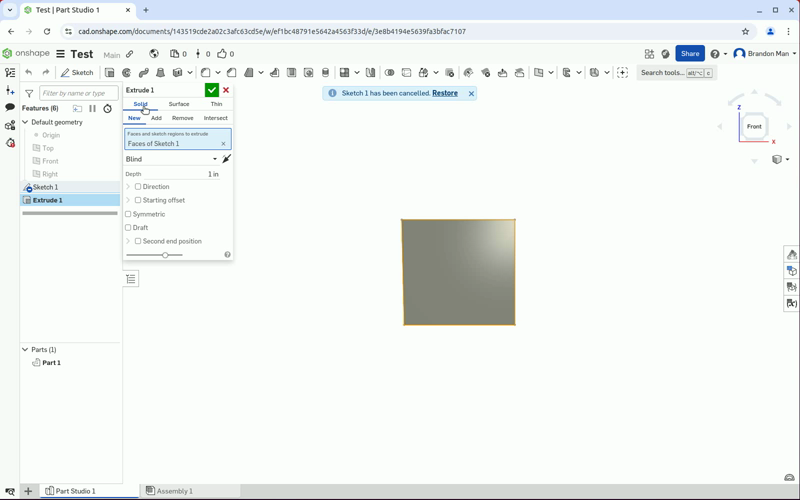
click(143, 106)
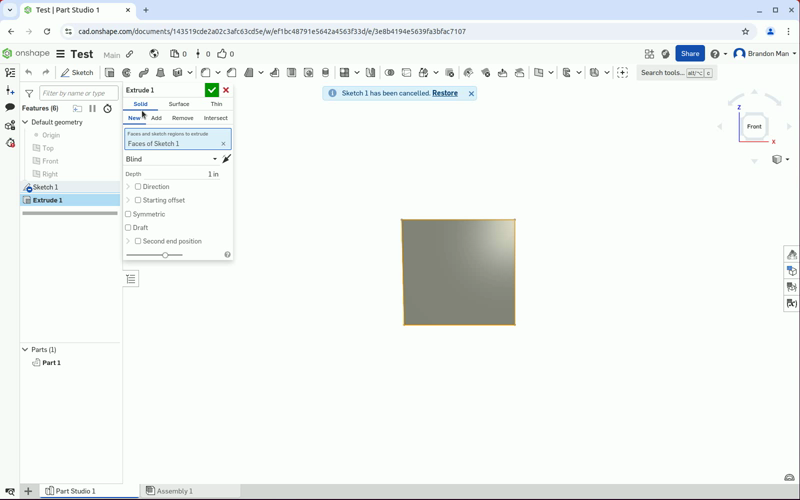
mouse_move(137, 120)
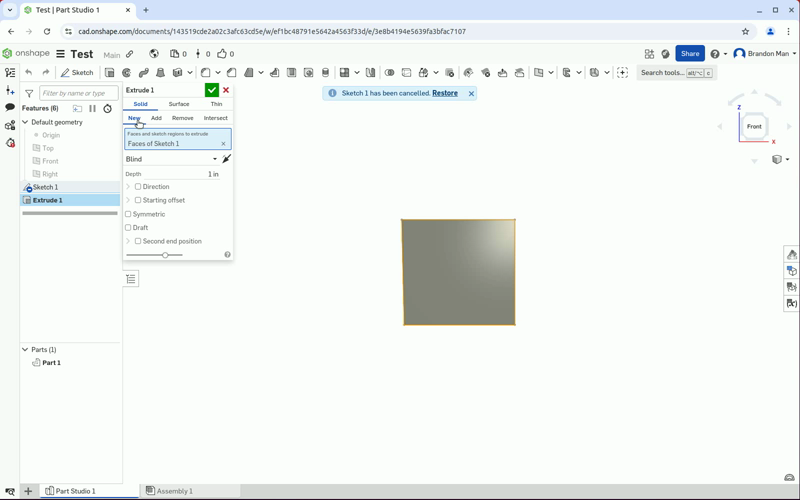
click(137, 120)
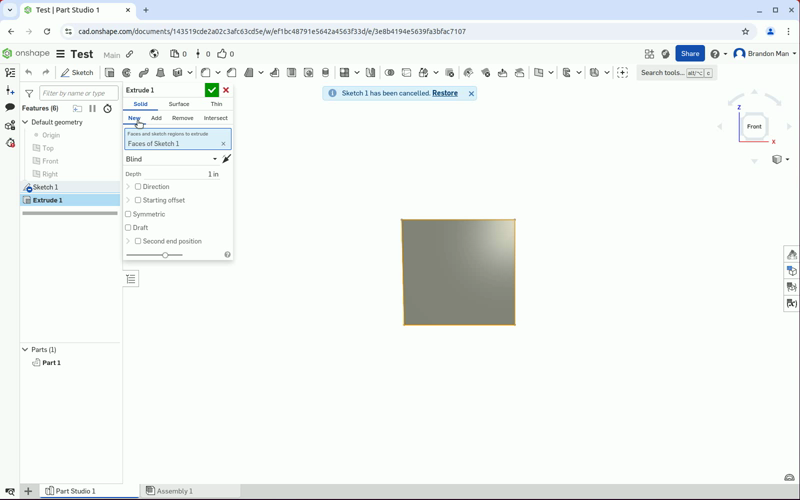
key(tab, 4)
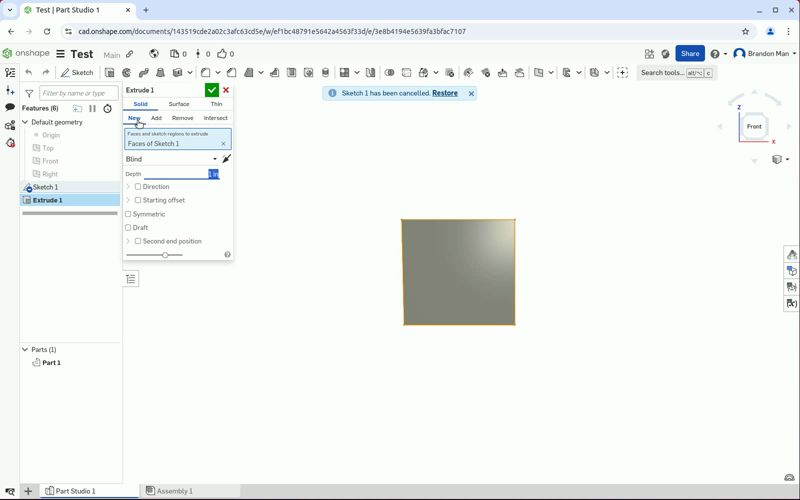
text(17.09)
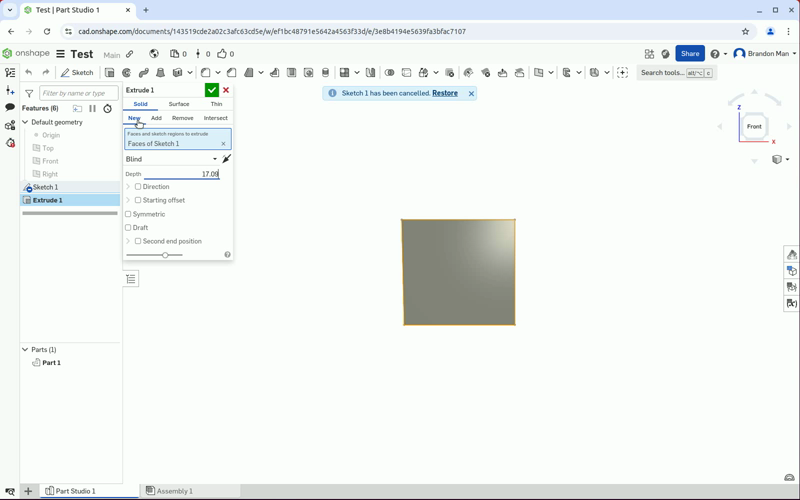
key(enter)
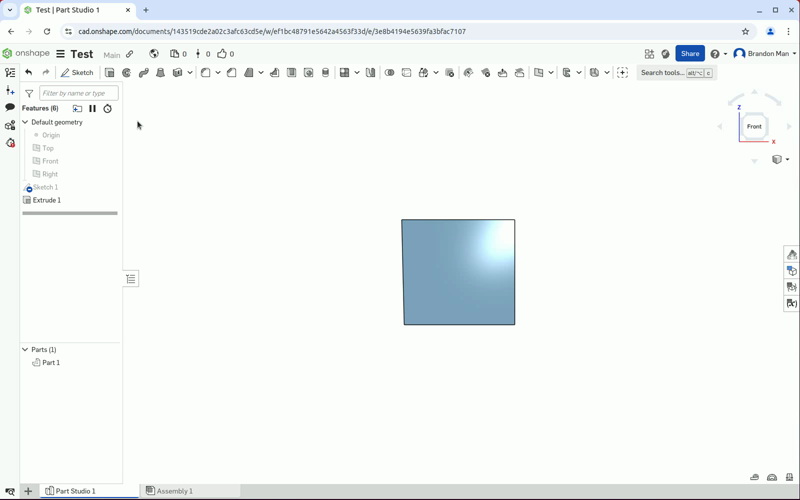
key(shift+h)
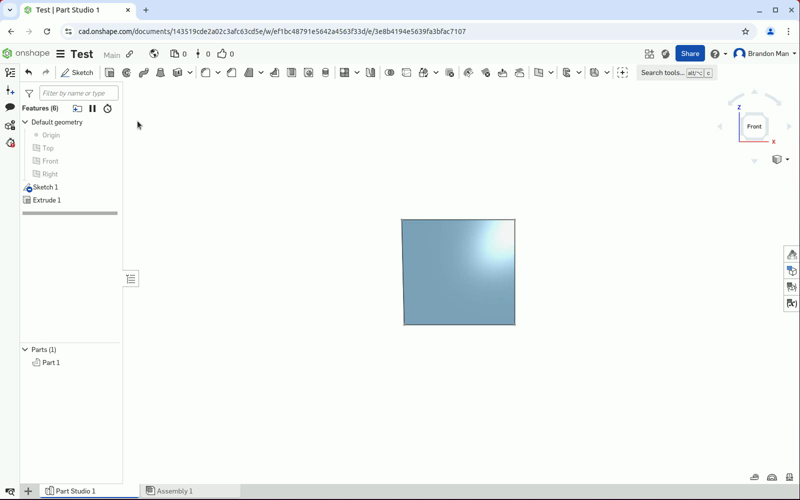
key(shift+h)
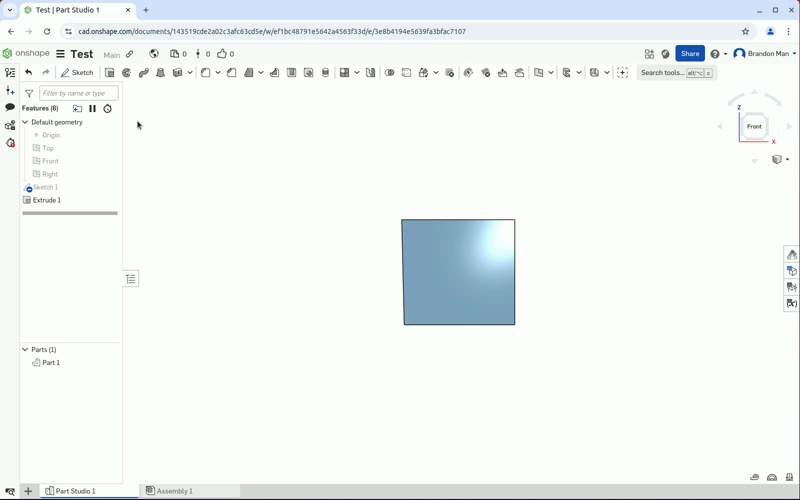
mouse_move(73, 189)
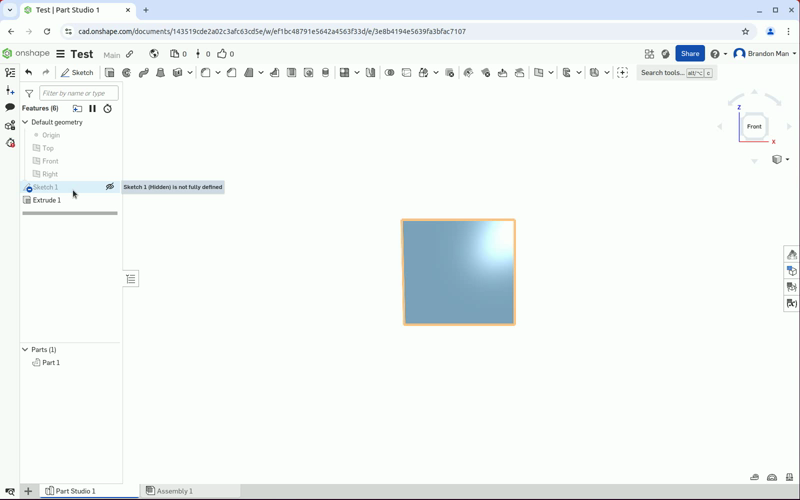
click(73, 189)
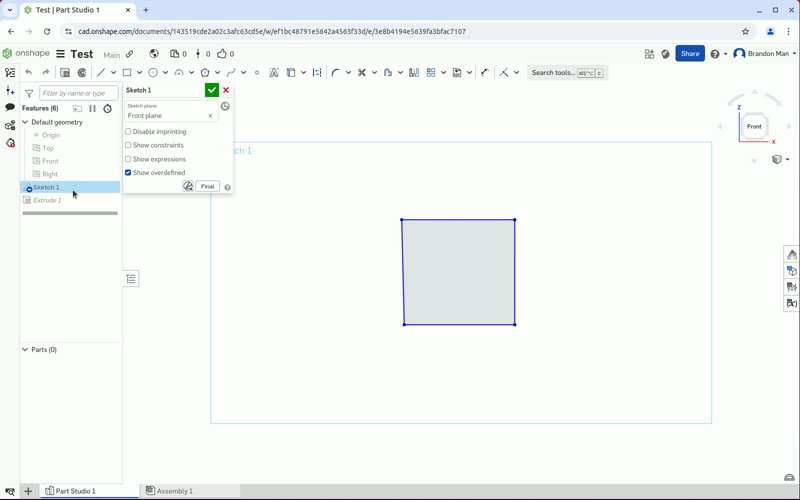
mouse_move(229, 92)
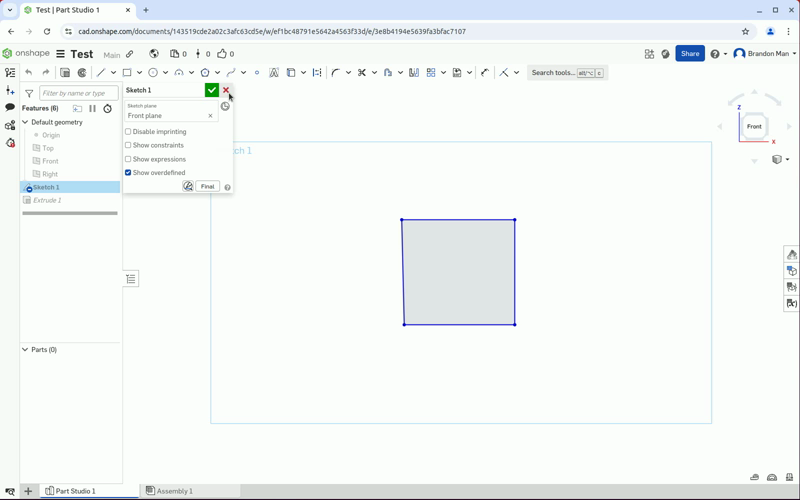
click(229, 92)
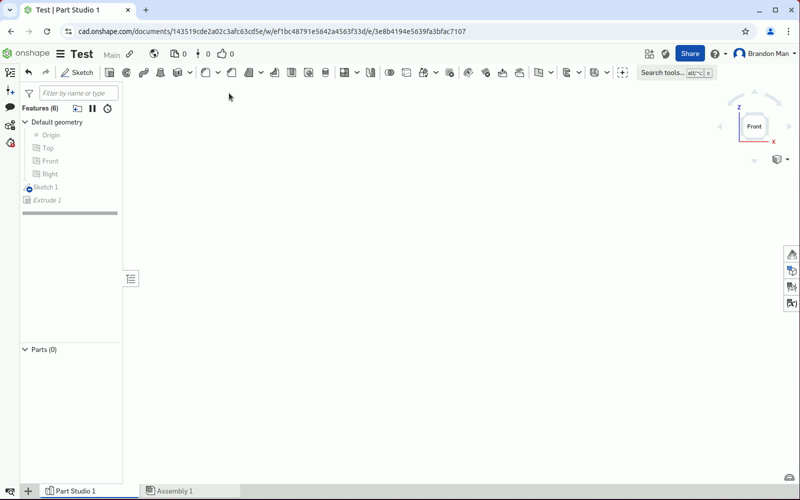
mouse_move(541, 75)
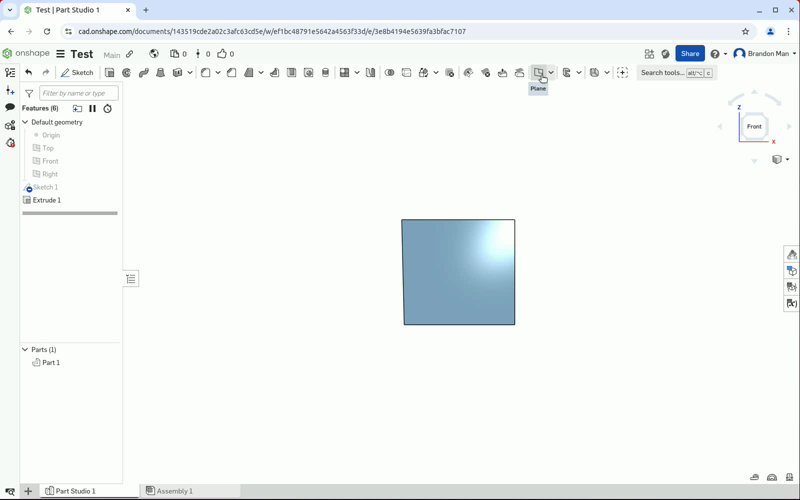
click(541, 75)
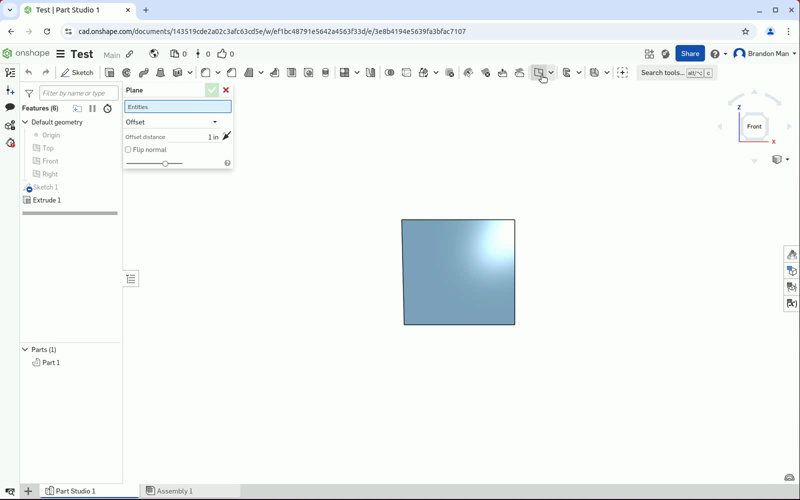
mouse_move(73, 163)
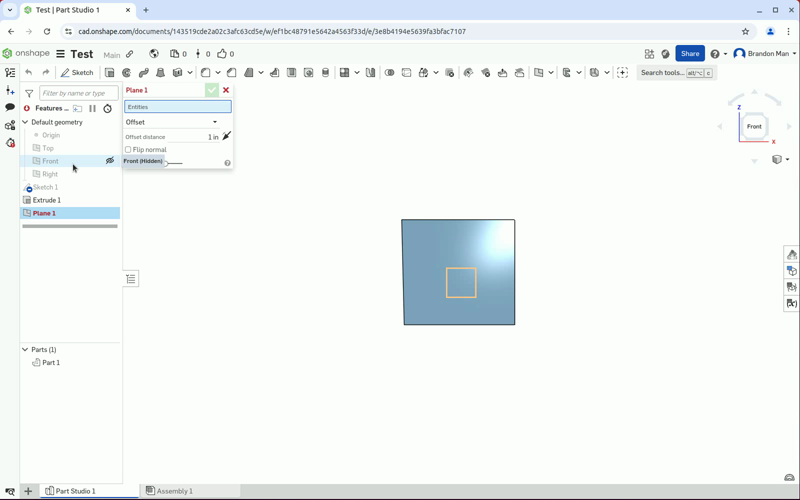
click(73, 163)
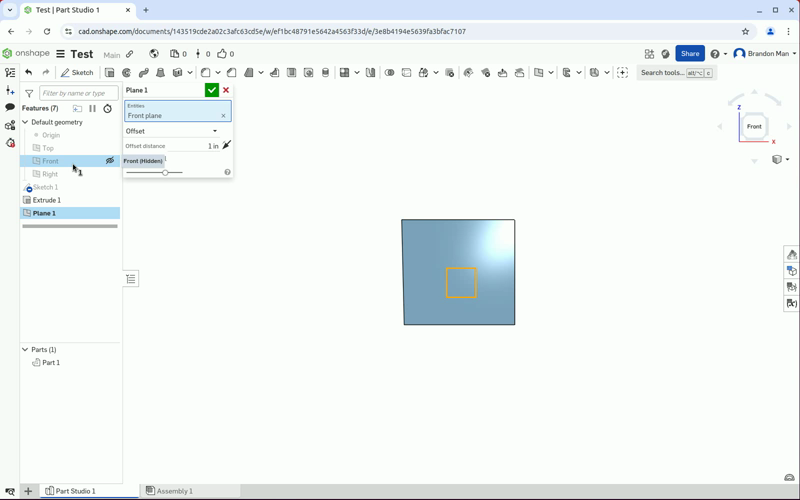
key(tab, 2)
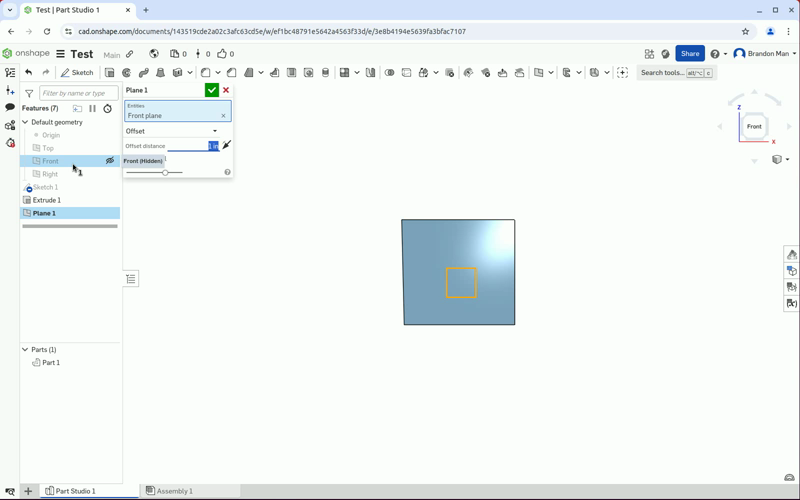
text(17.1)
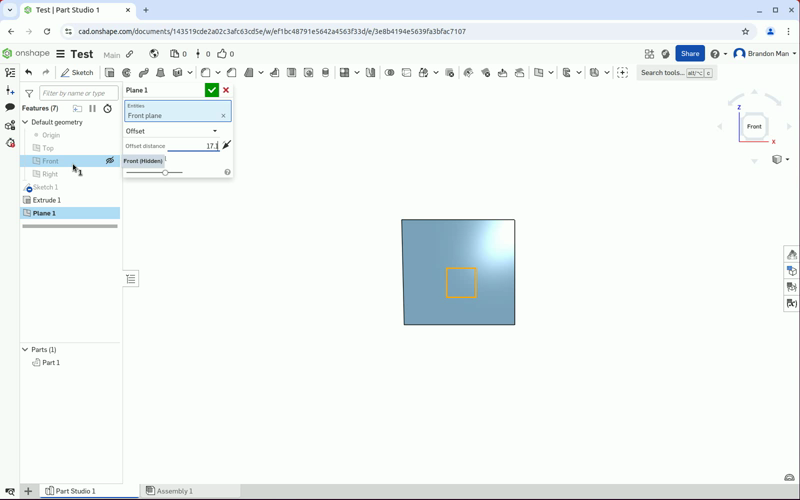
key(enter, 2)
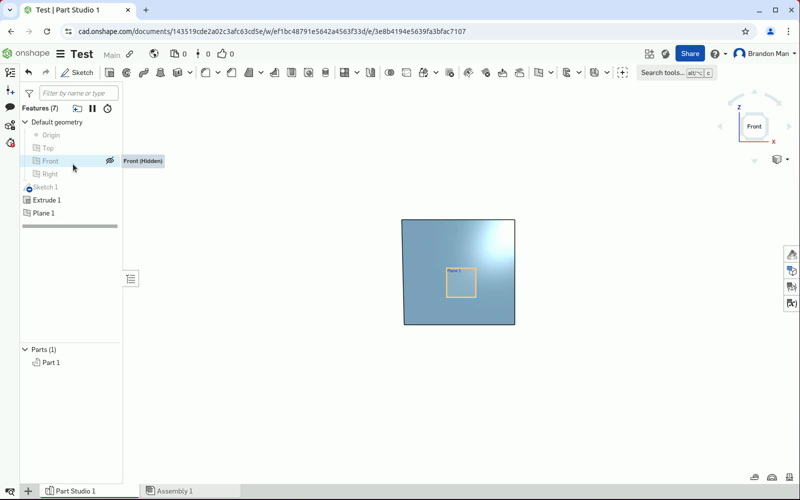
key(shift+s)
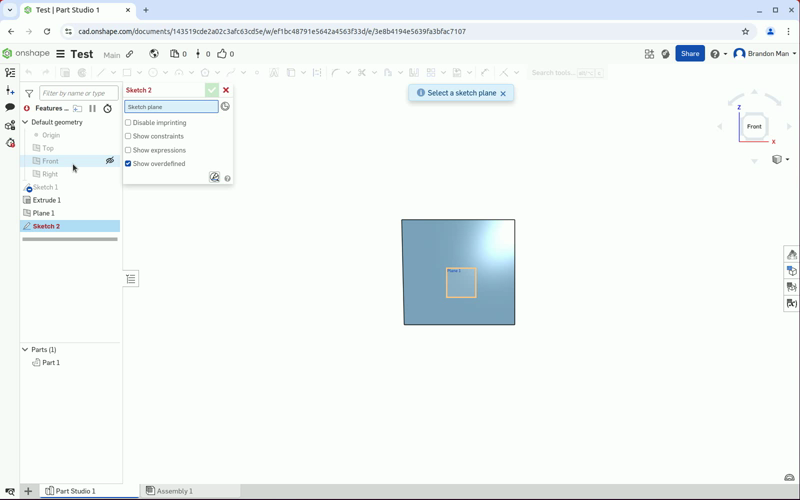
mouse_move(73, 215)
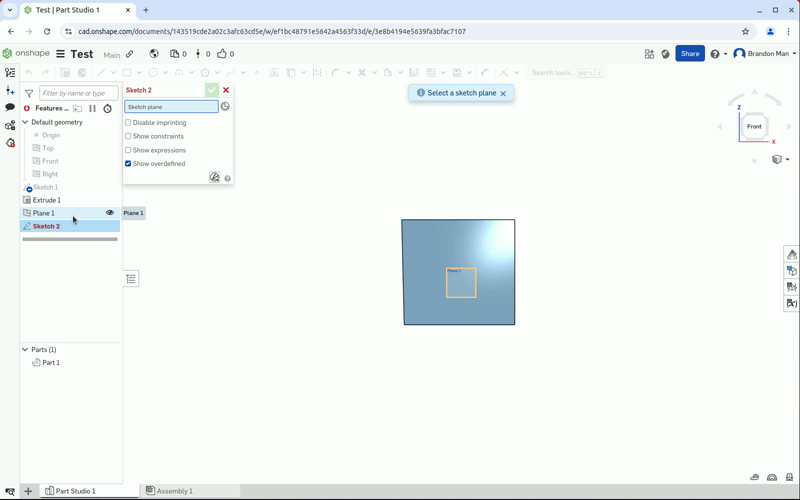
click(73, 215)
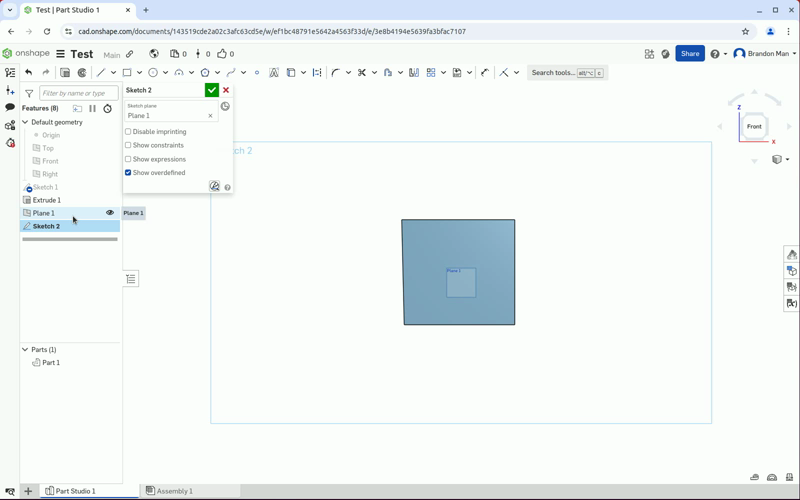
mouse_move(73, 352)
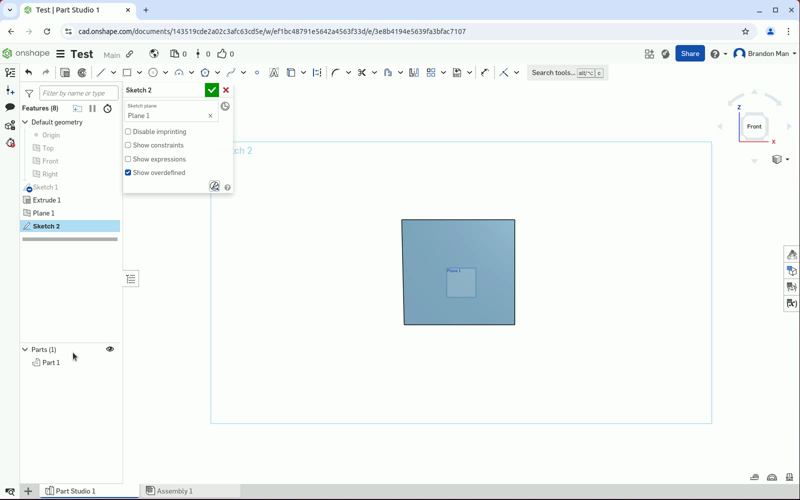
key(y)
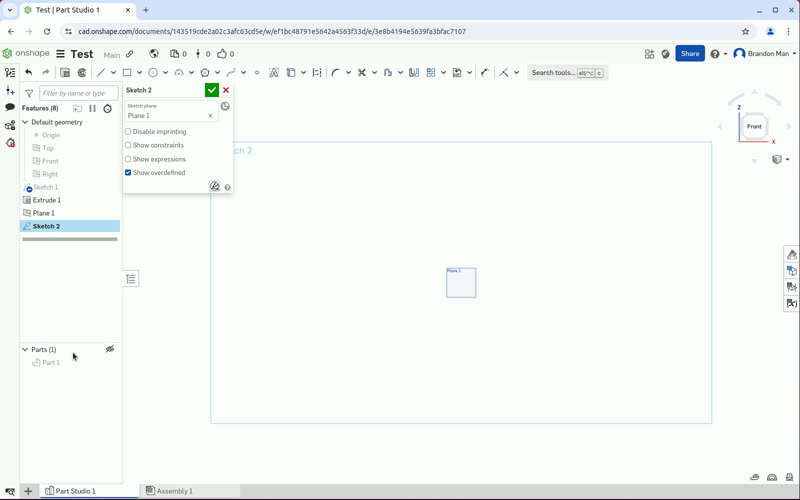
key(c)
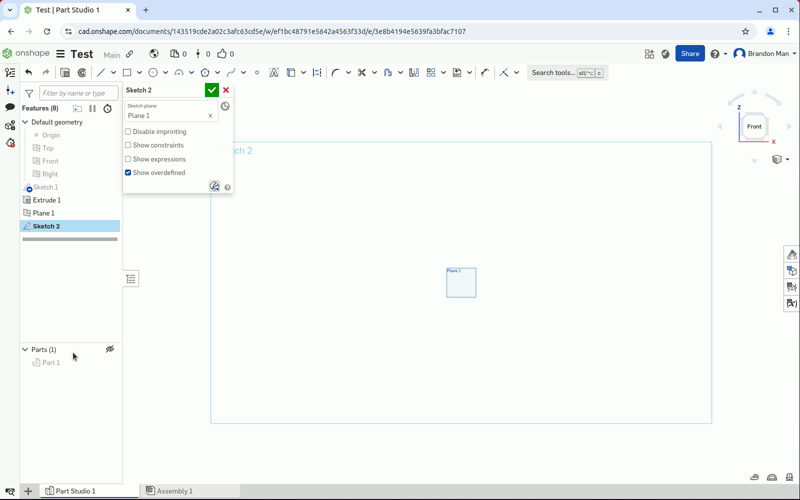
key_down(shift)
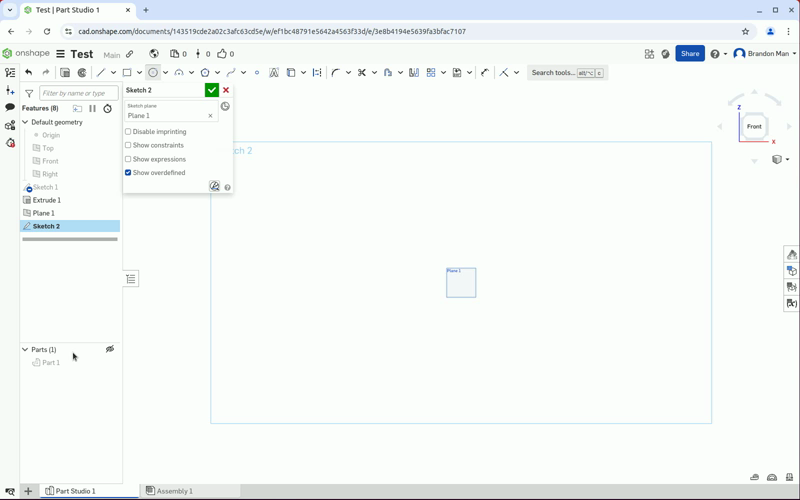
mouse_move(461, 282)
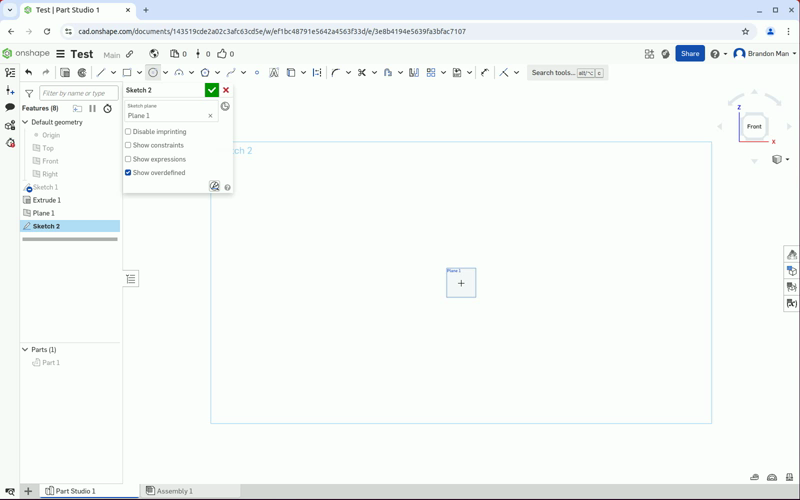
click(461, 282)
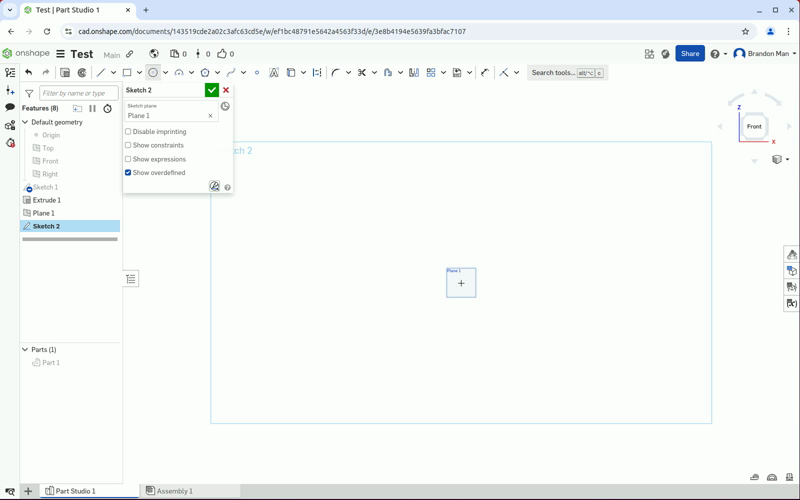
key_up(shift)
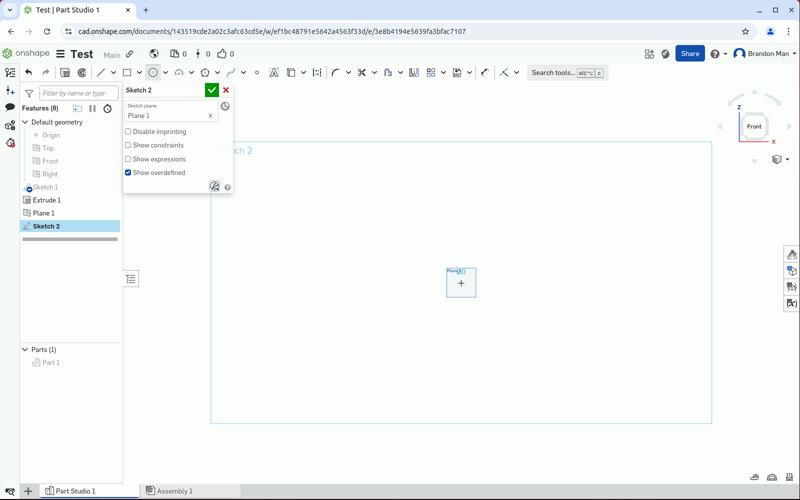
mouse_move(492, 282)
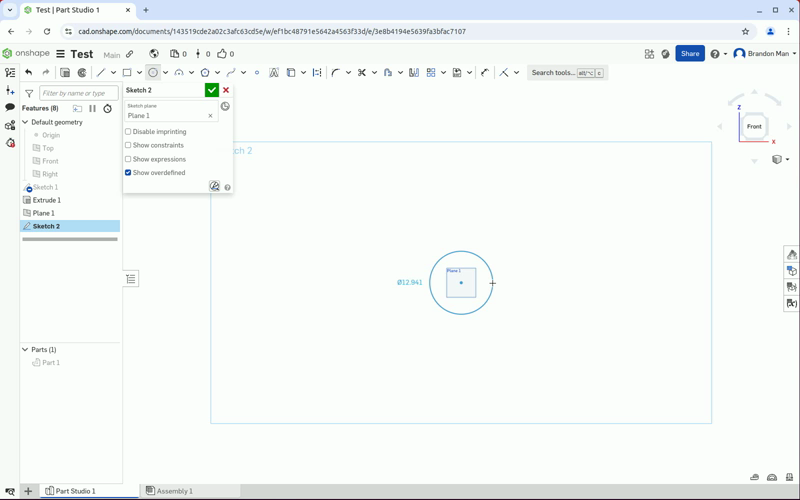
click(492, 282)
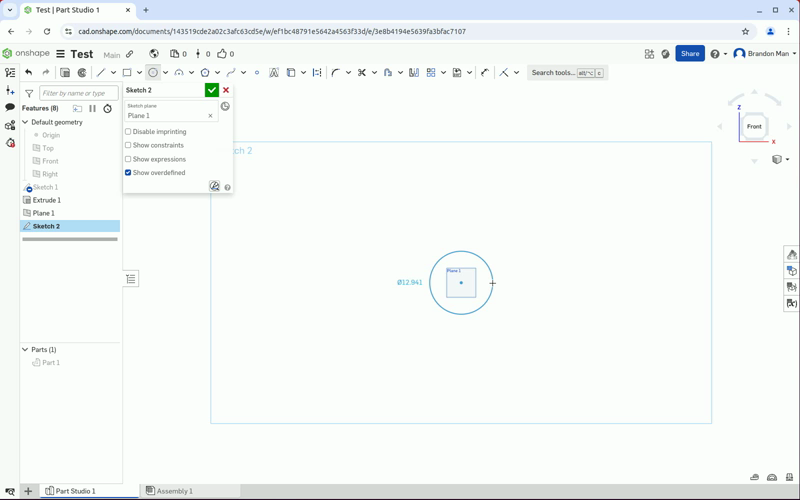
key(esc)
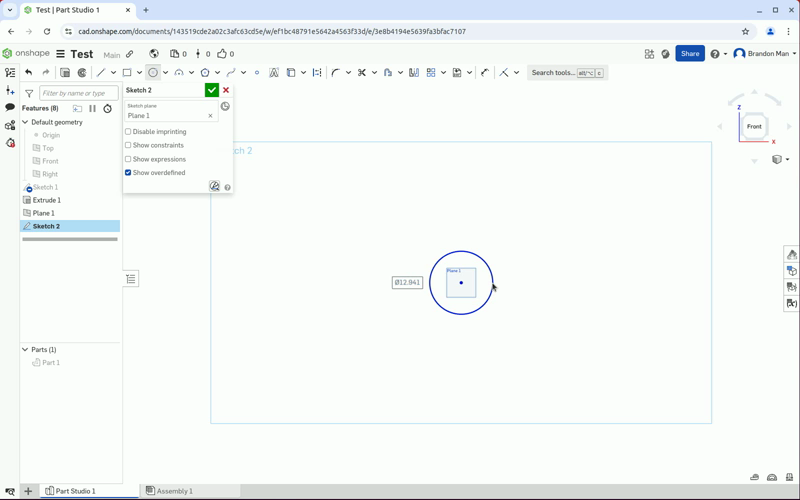
mouse_move(473, 275)
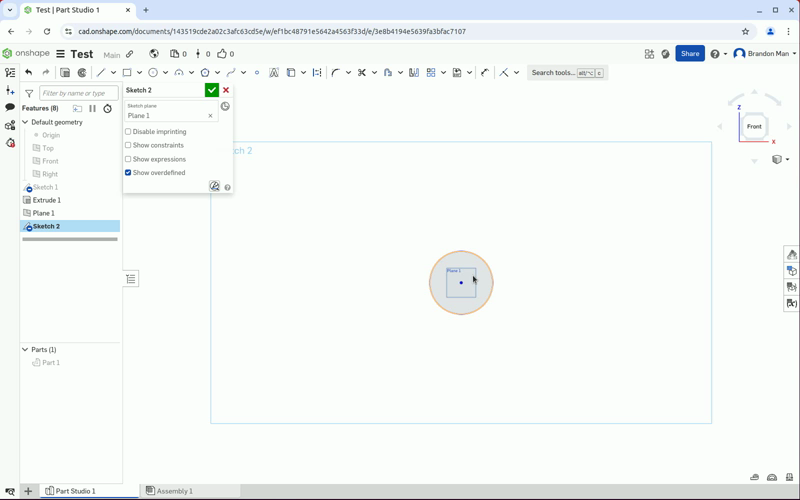
click(473, 275)
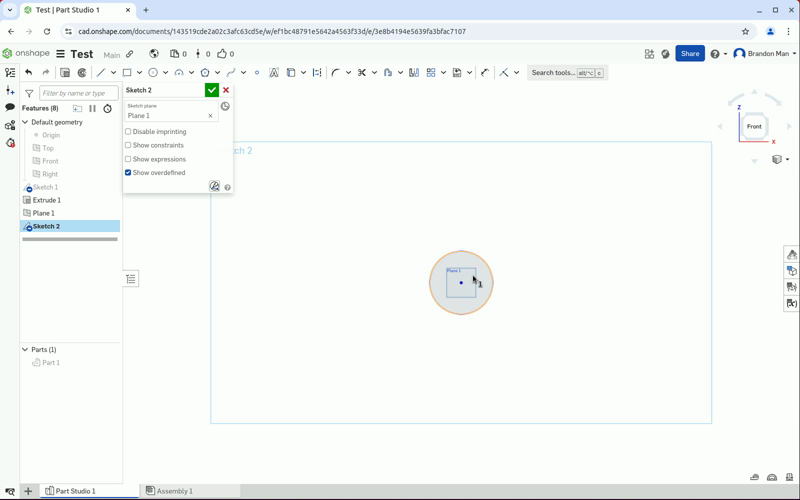
mouse_move(73, 352)
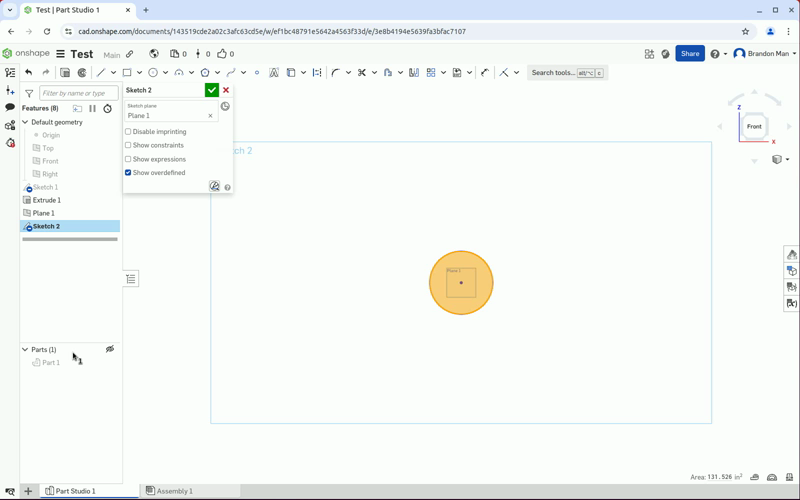
key(shift+y)
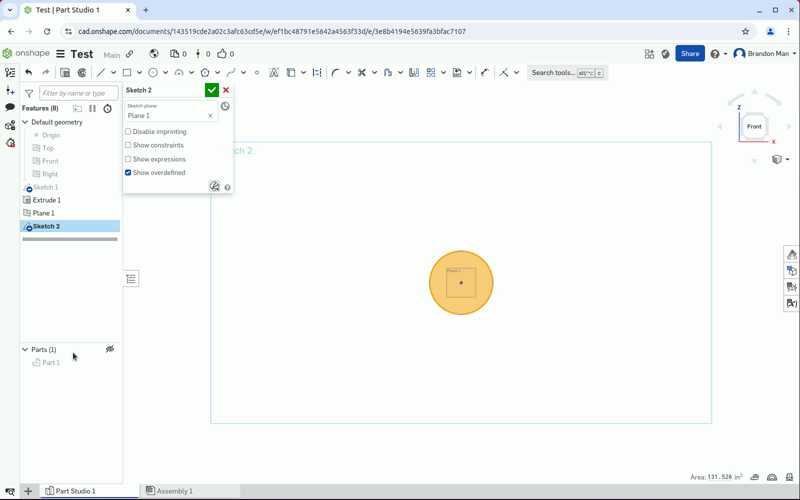
key(shift+e)
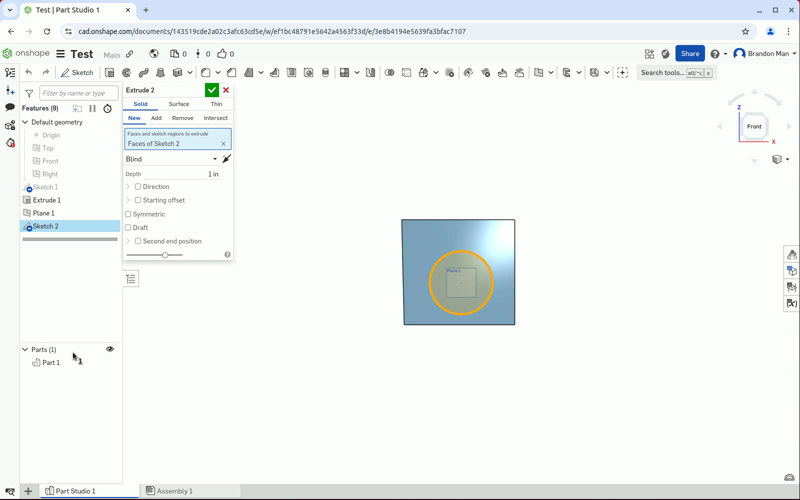
mouse_move(143, 106)
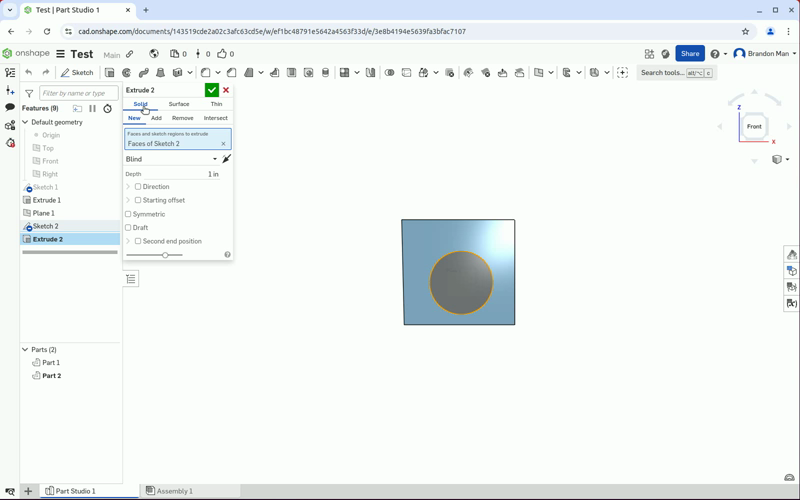
click(143, 106)
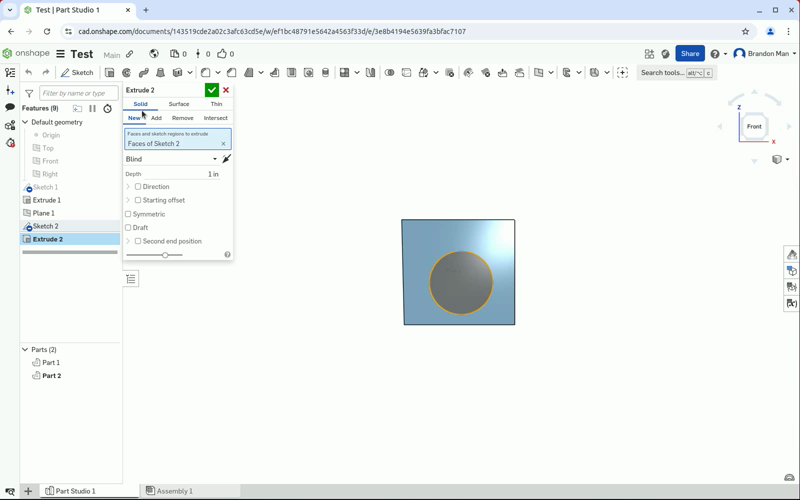
mouse_move(137, 120)
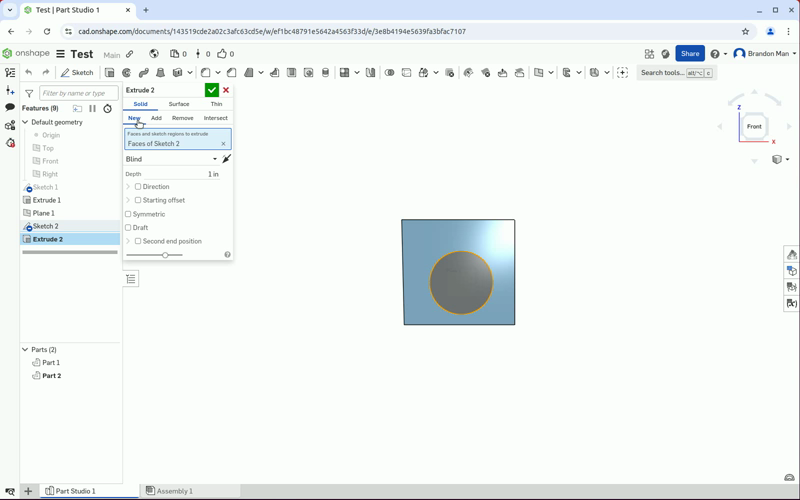
click(137, 120)
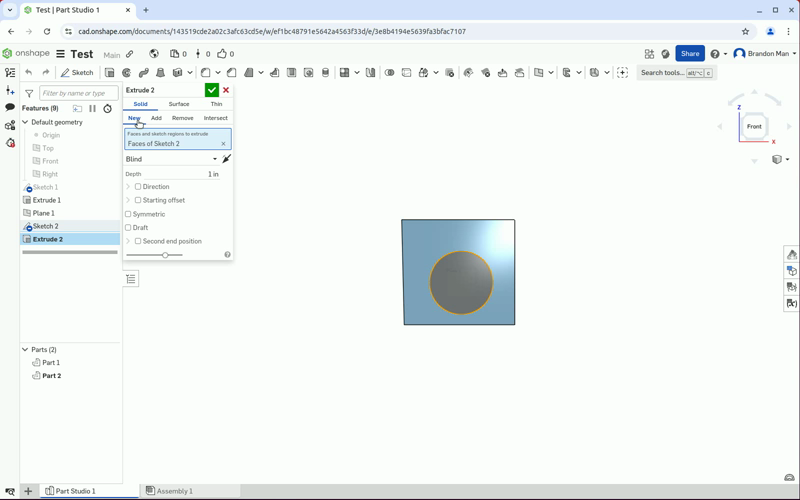
key(tab, 4)
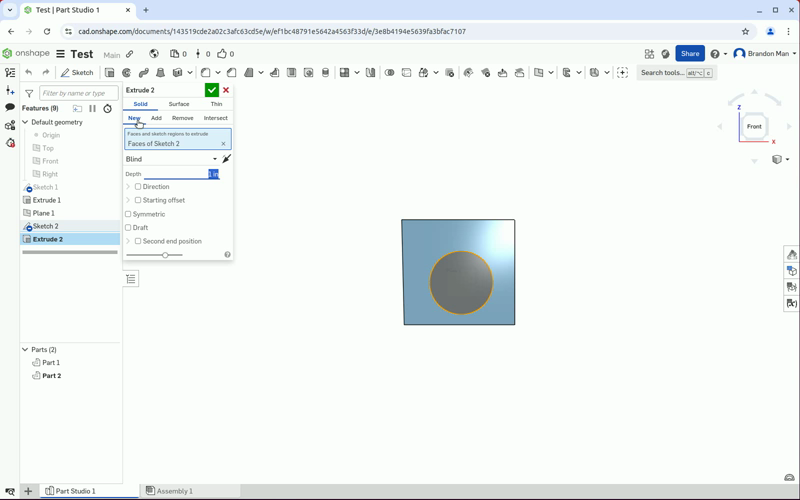
text(6.018)
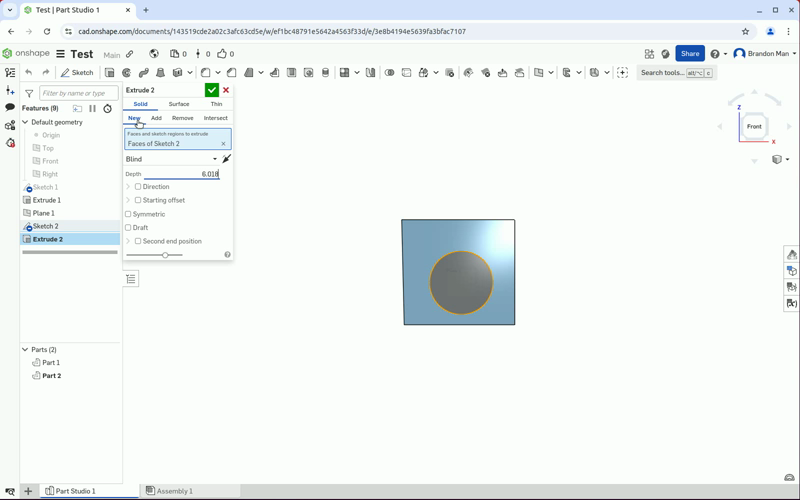
key(enter)
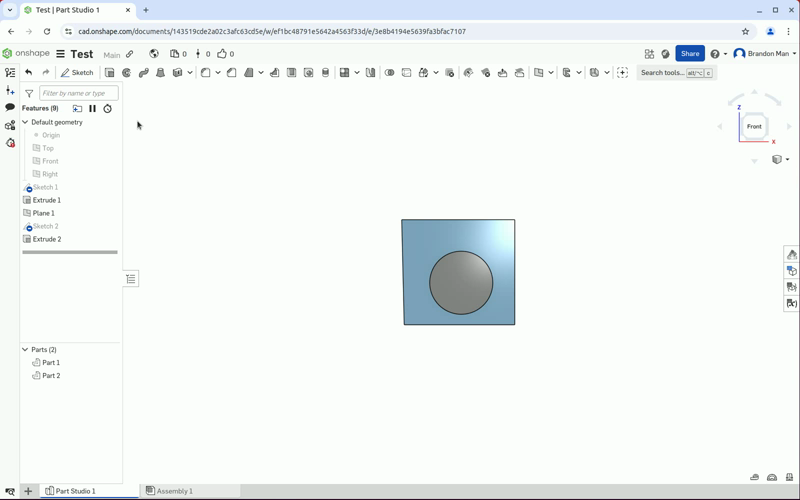
key(shift+h)
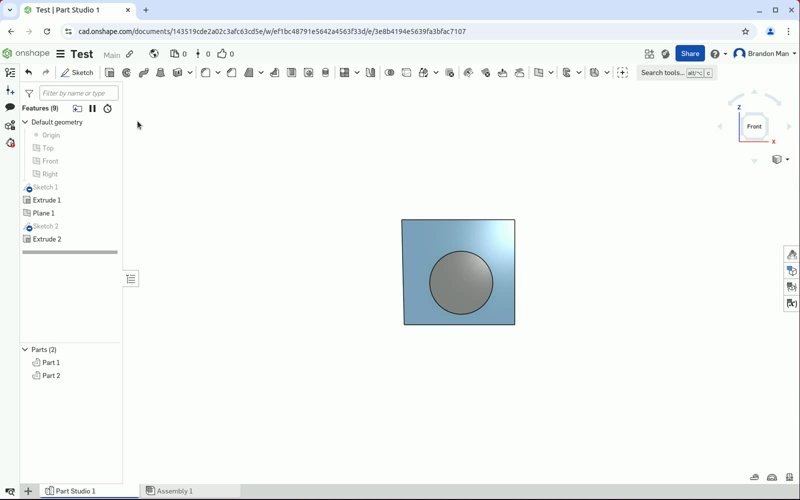
key(shift+h)
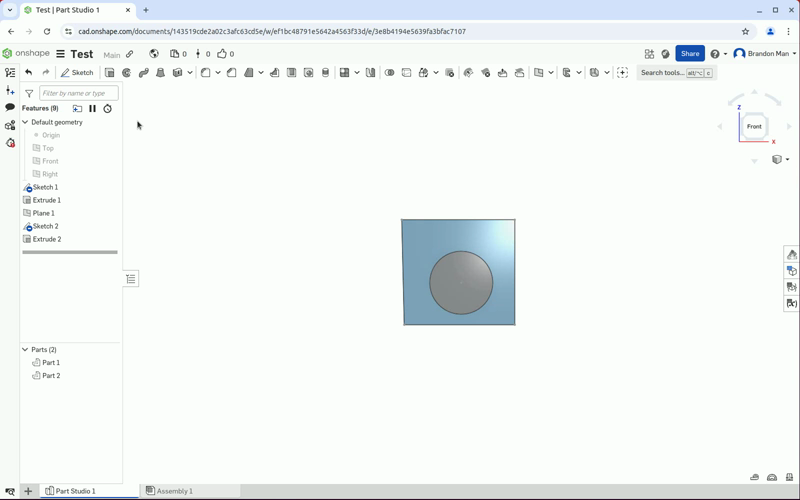
key(shift+7)
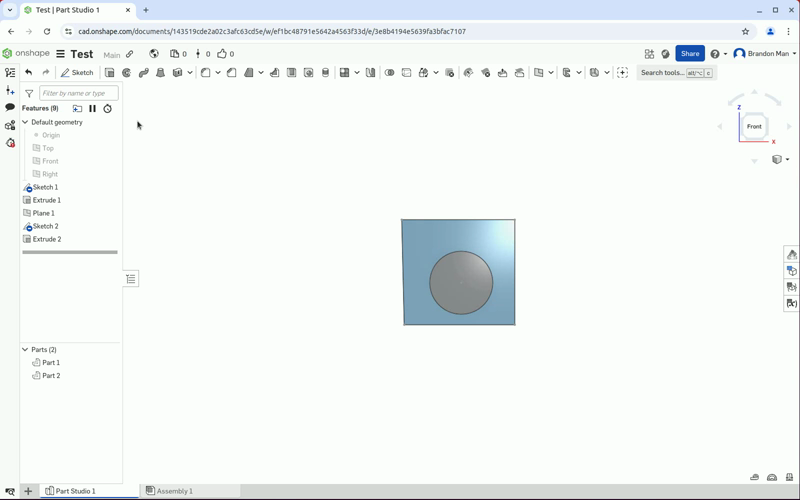
key(left, 2)
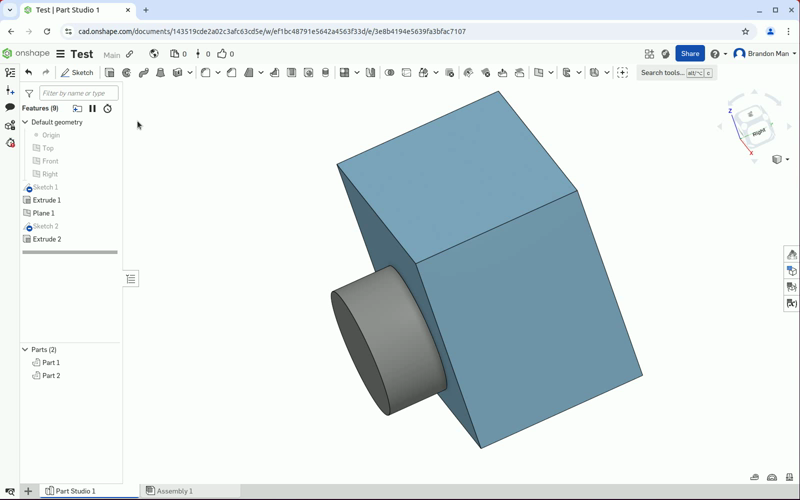
key(down, 2)
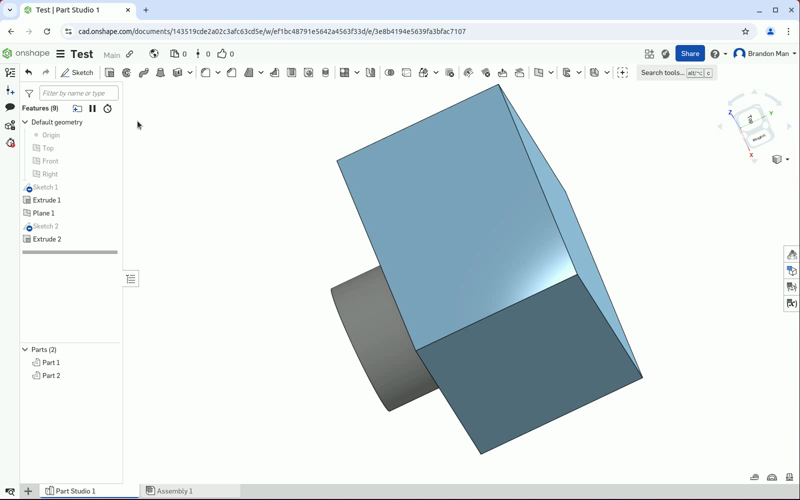
key(up, 2)
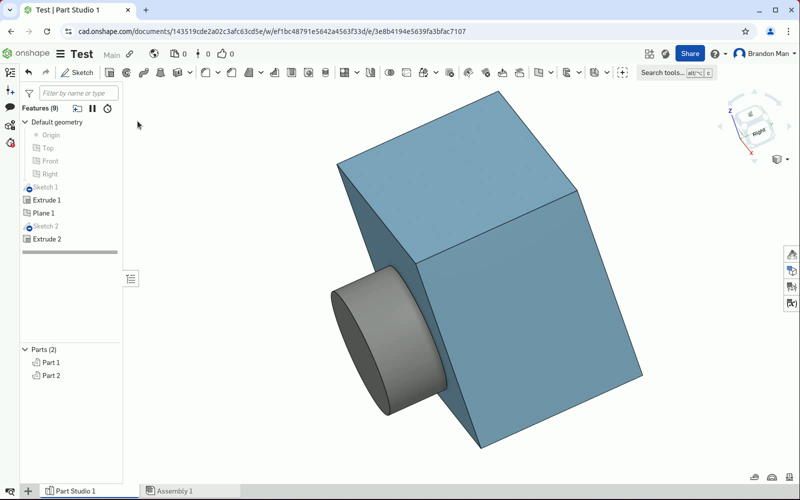
key(right, 2)
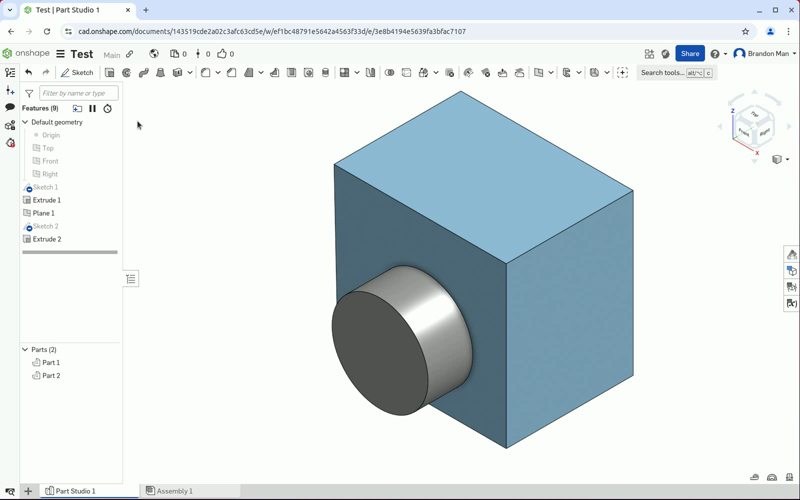
mouse_move(73, 189)
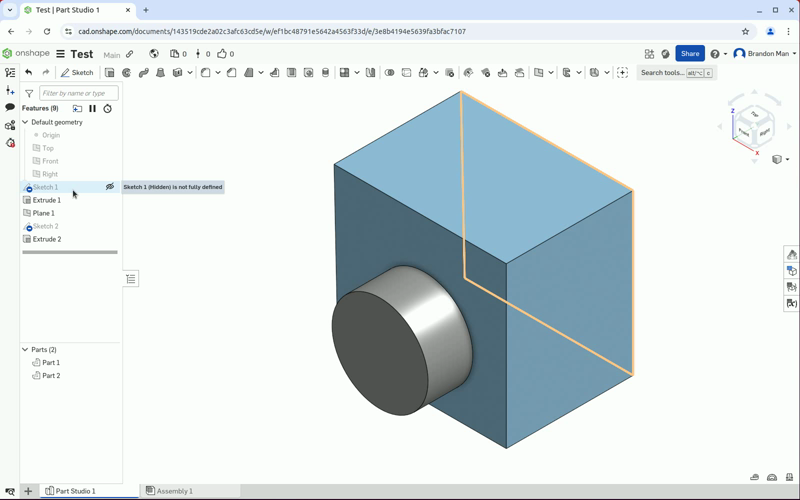
click(73, 189)